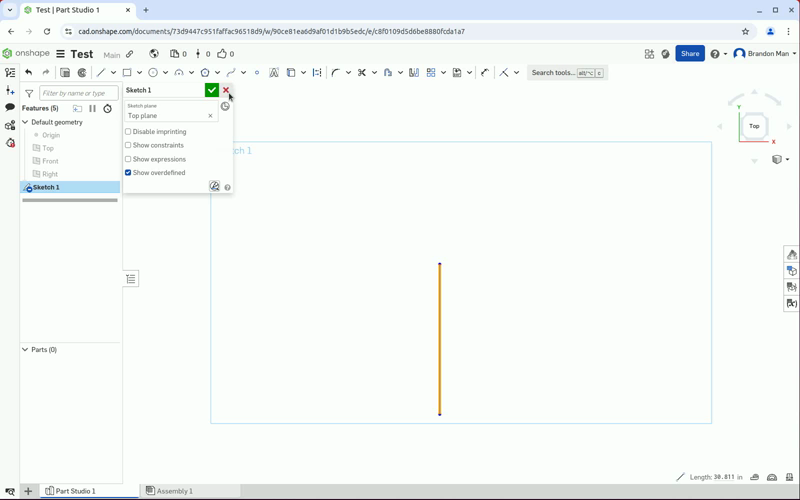
key(shift+h)
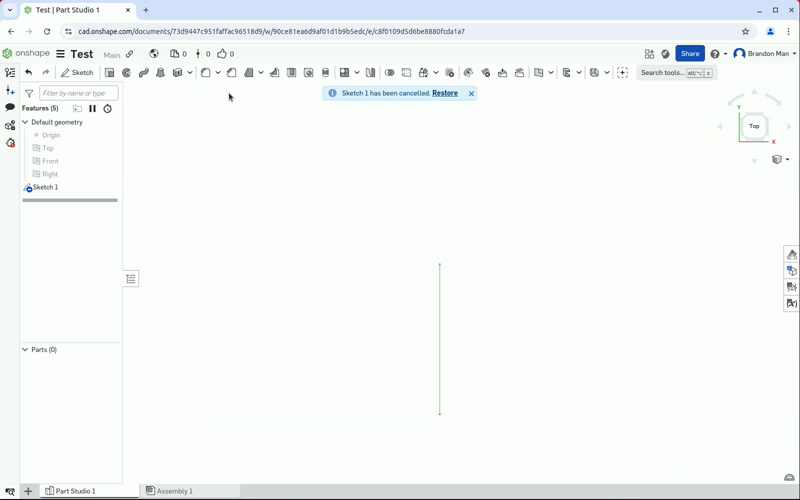
key(shift+s)
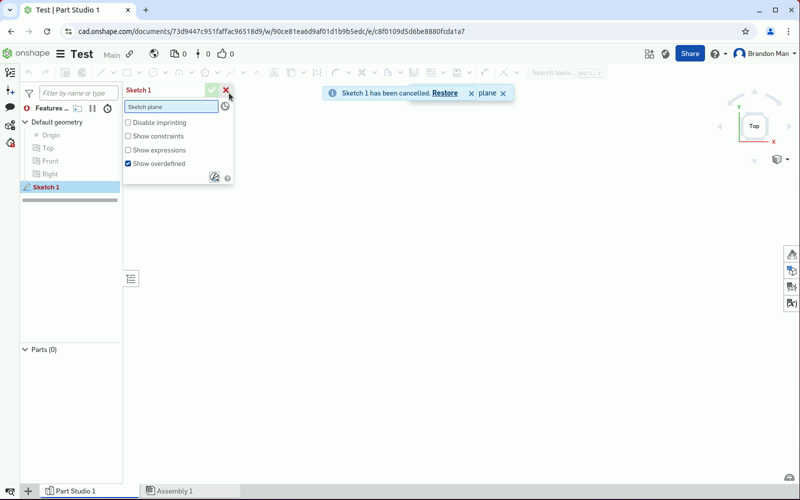
mouse_move(73, 150)
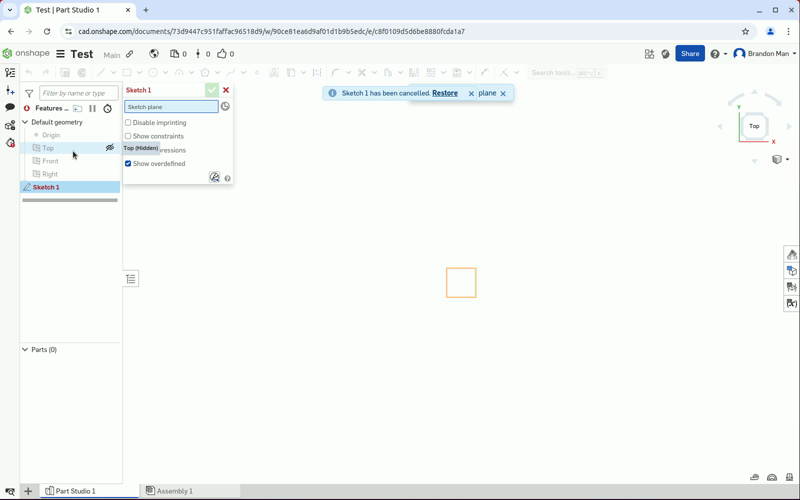
click(73, 150)
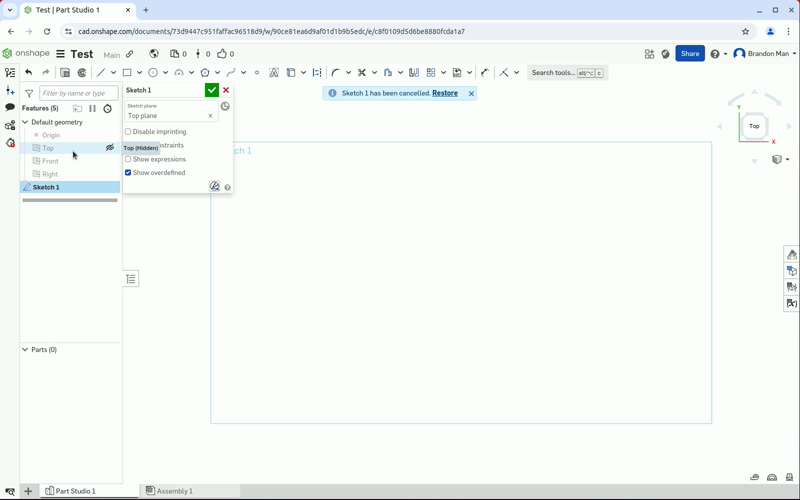
mouse_move(73, 352)
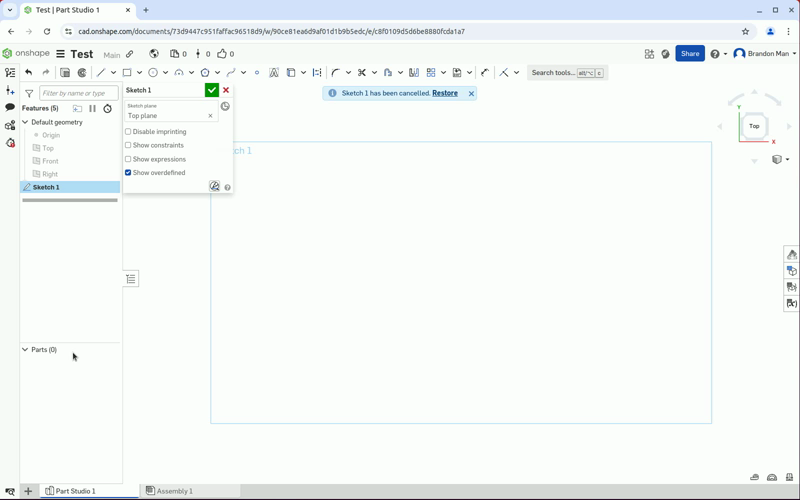
key(y)
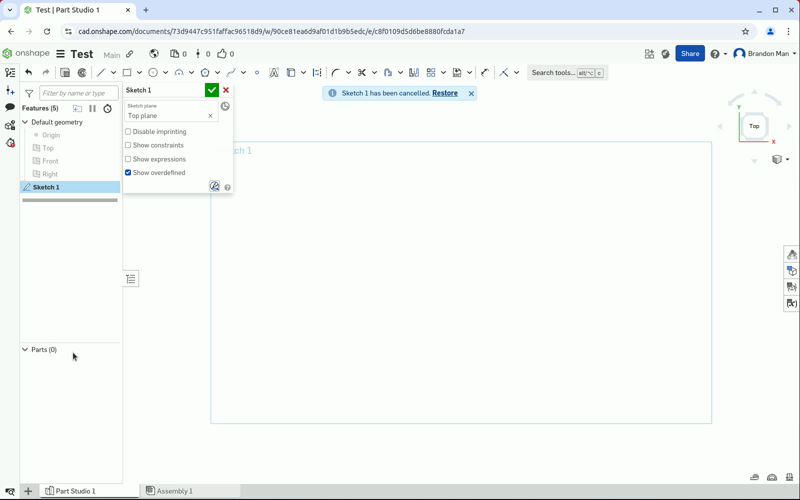
key(c)
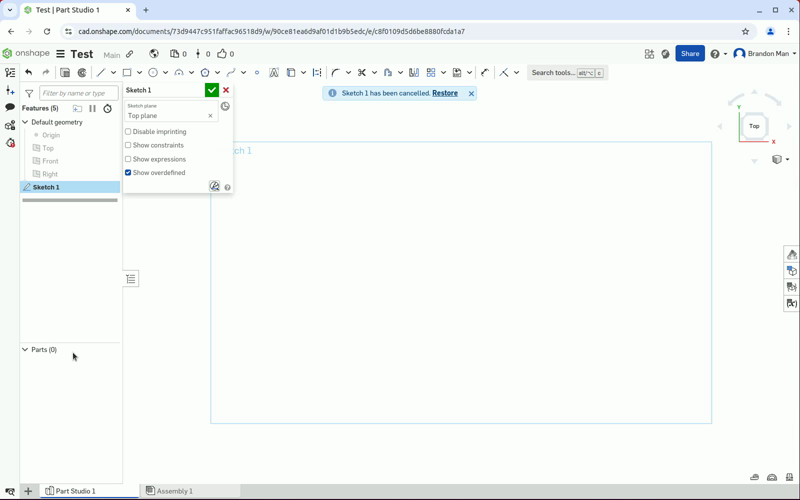
key_down(shift)
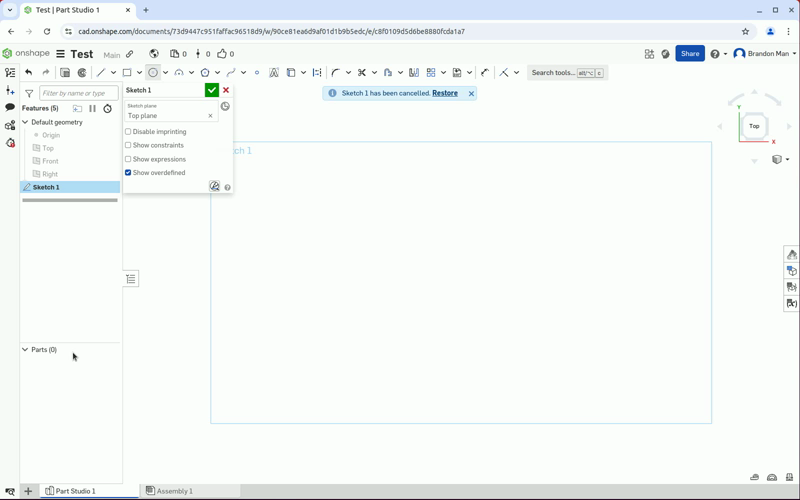
mouse_move(392, 282)
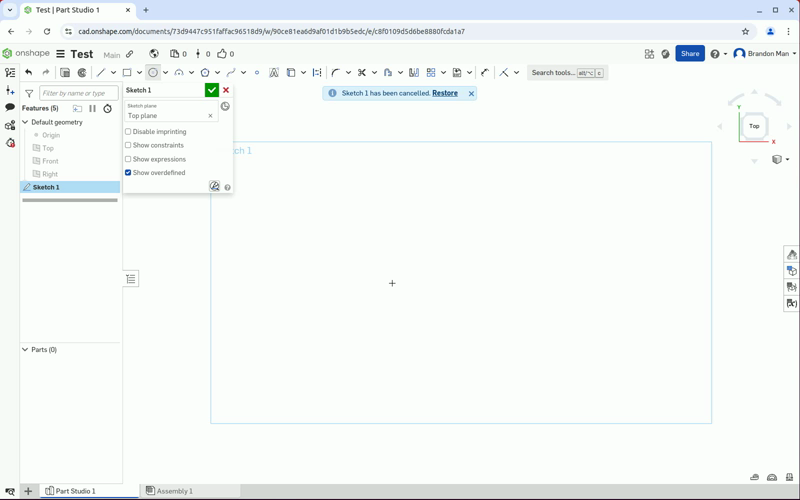
click(392, 282)
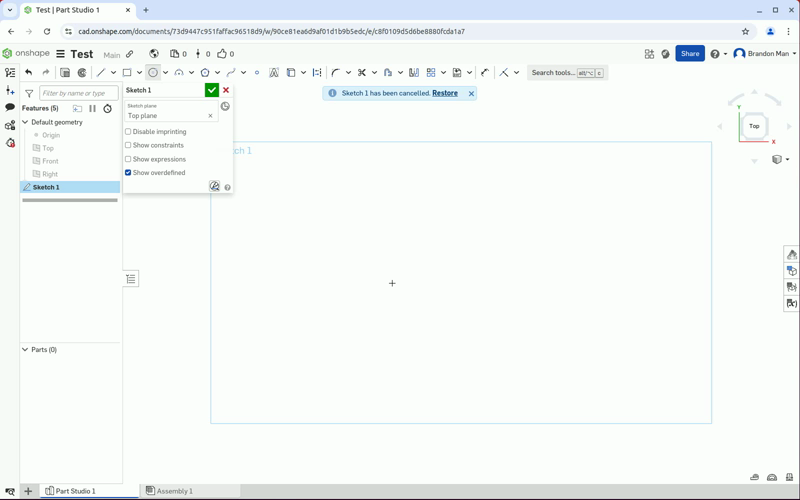
key_up(shift)
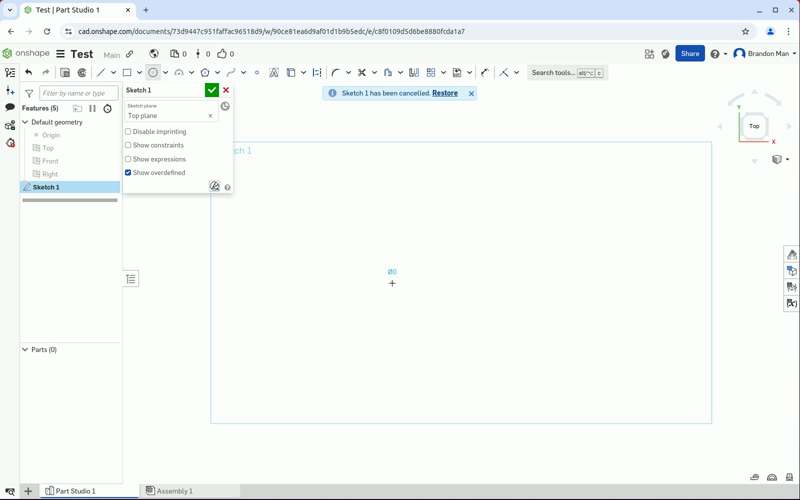
mouse_move(435, 282)
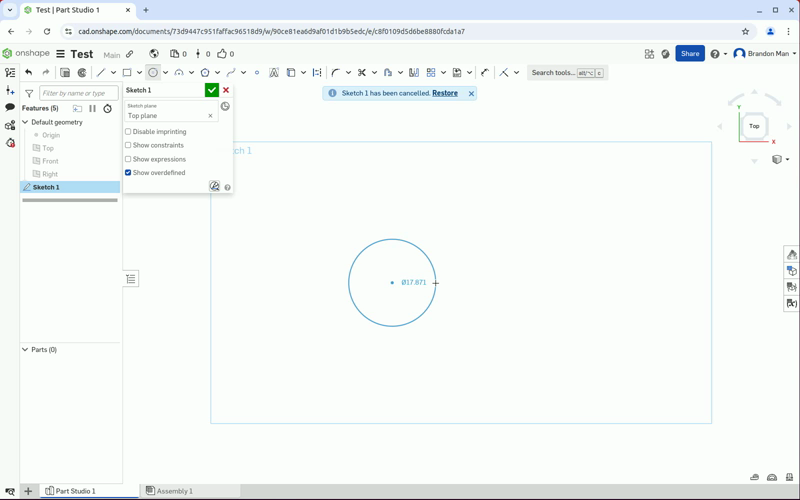
click(435, 282)
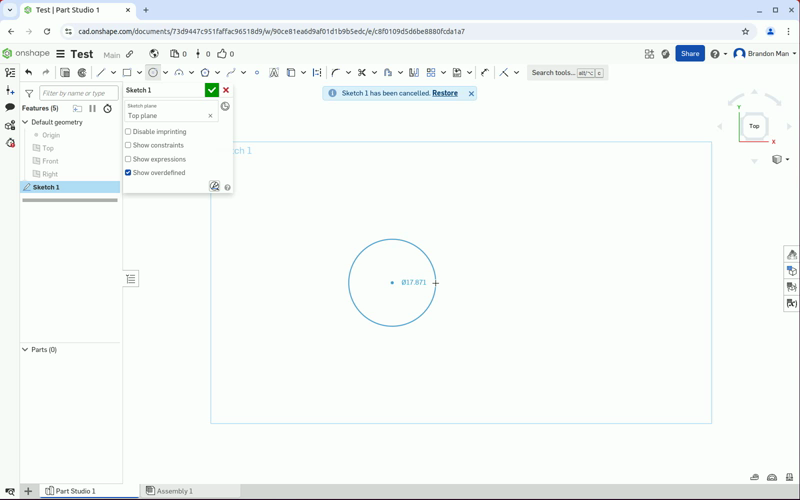
key(esc)
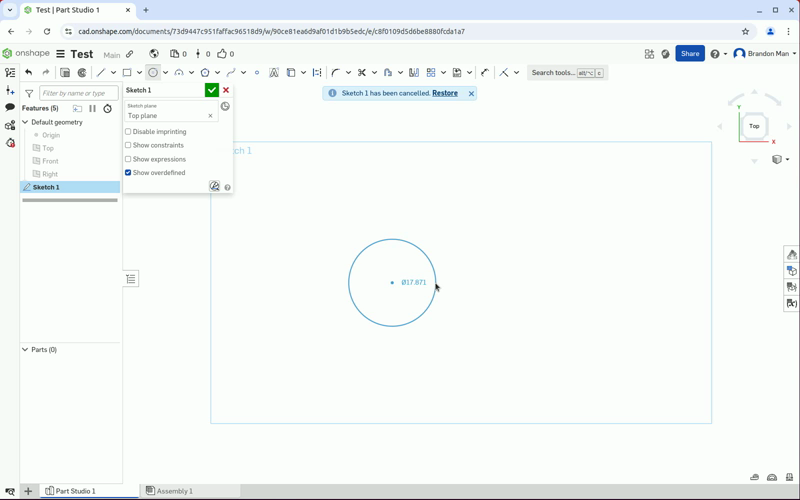
key(c)
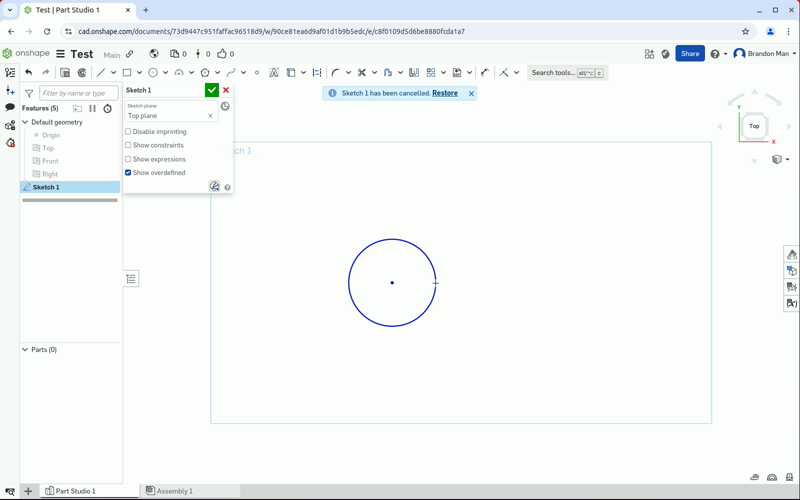
key_down(shift)
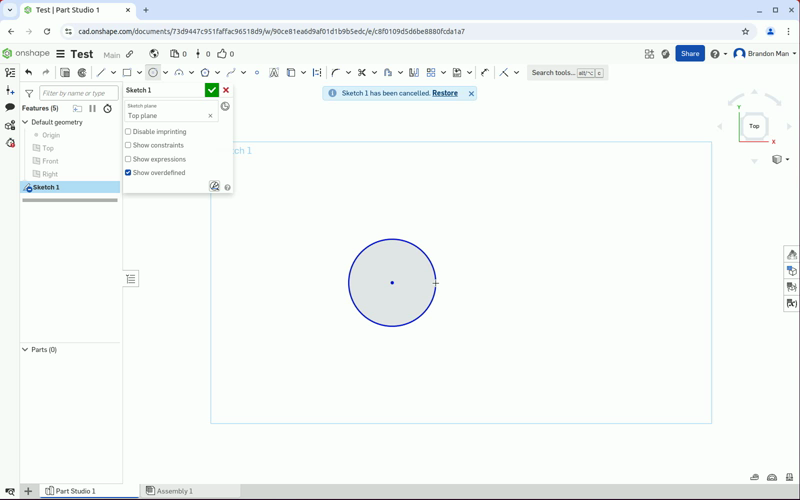
mouse_move(392, 282)
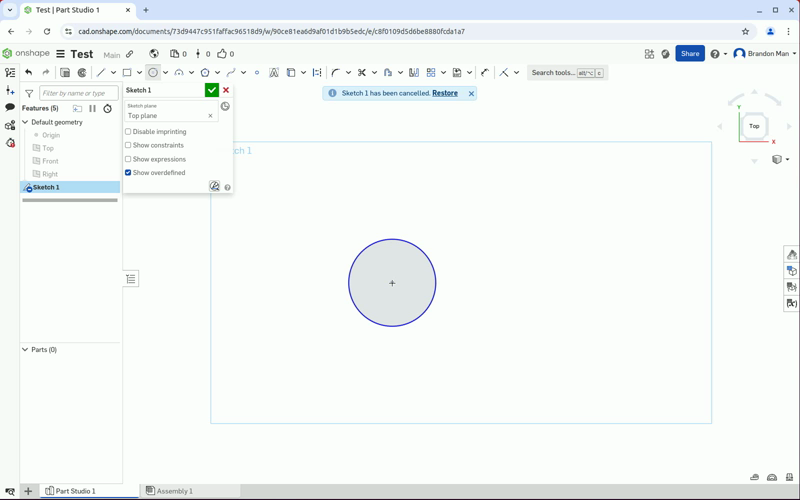
click(392, 282)
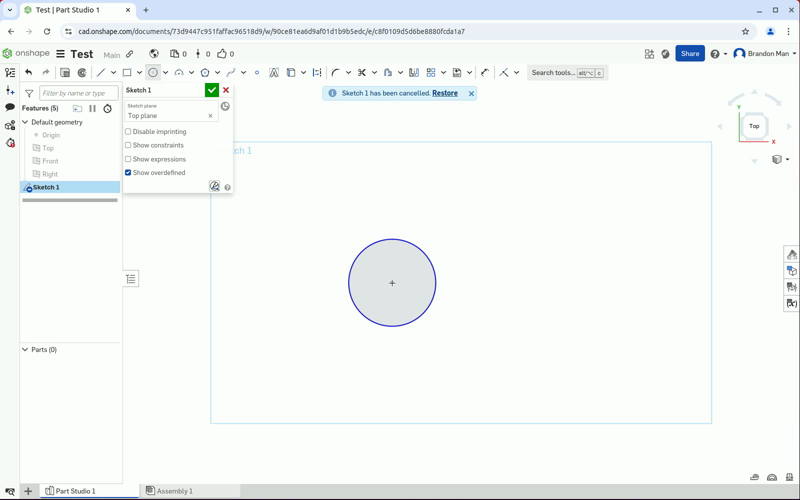
key_up(shift)
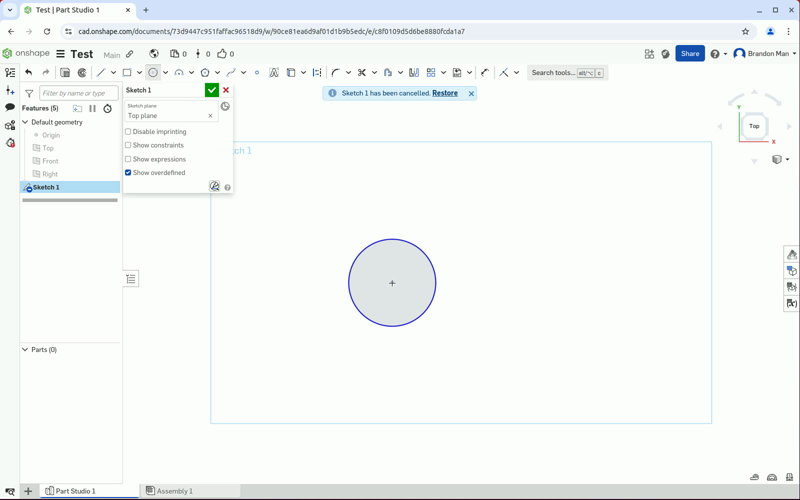
mouse_move(415, 282)
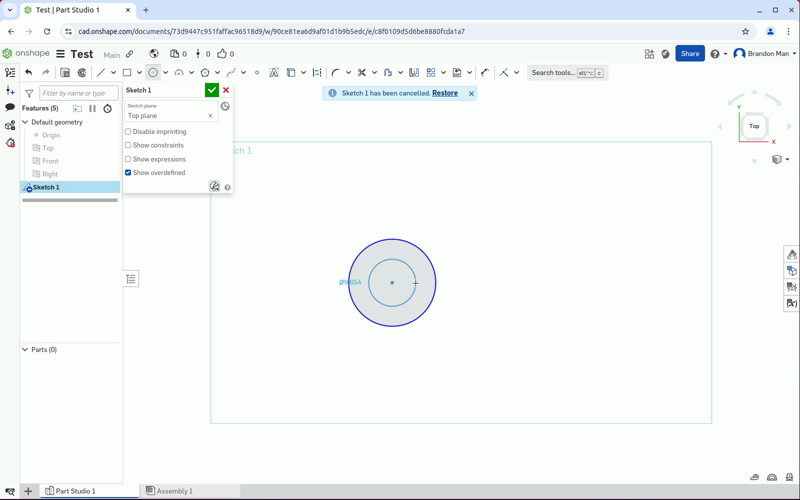
click(415, 282)
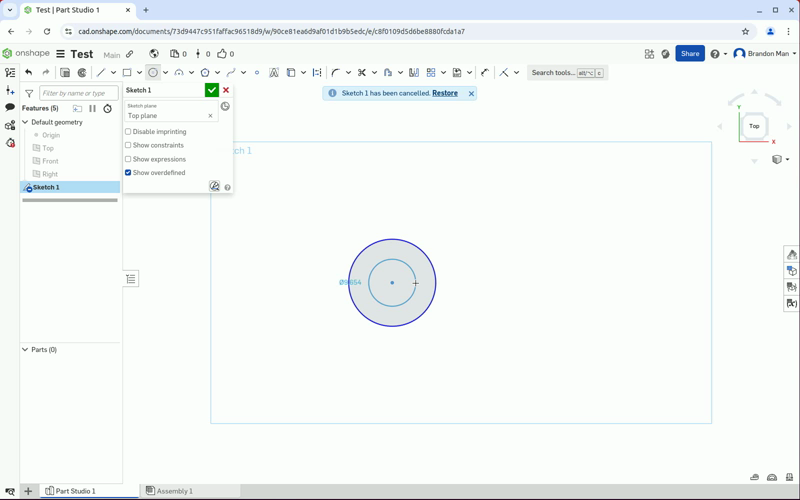
key(esc)
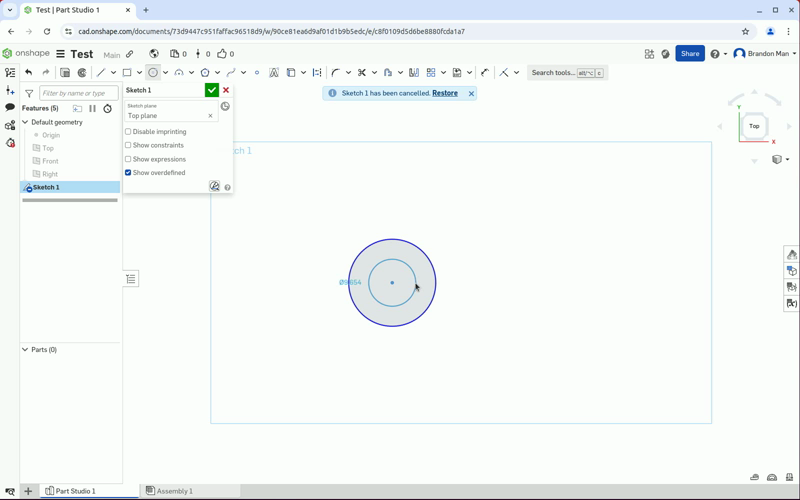
mouse_move(424, 264)
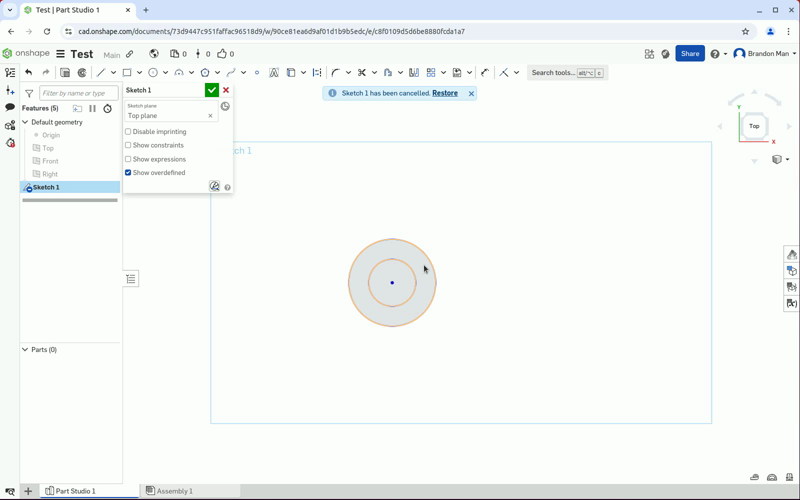
click(424, 264)
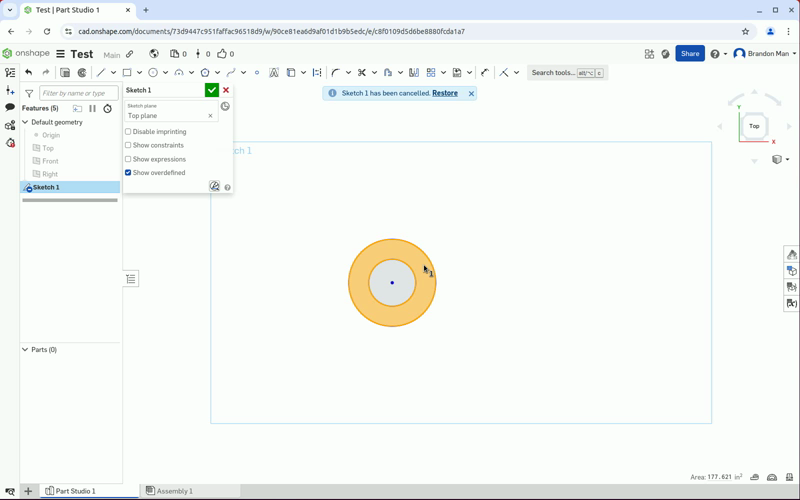
mouse_move(73, 352)
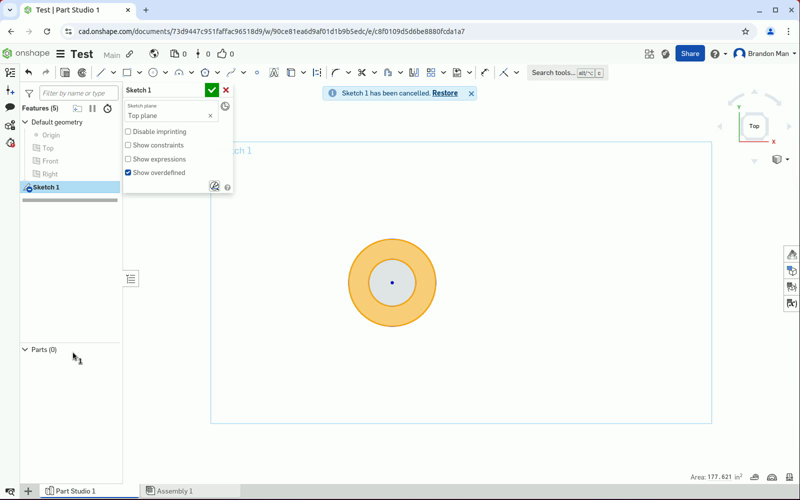
key(shift+y)
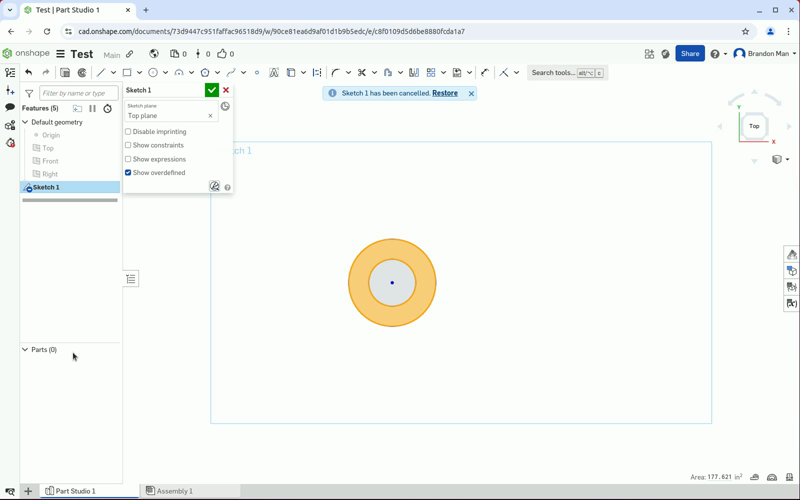
key(shift+e)
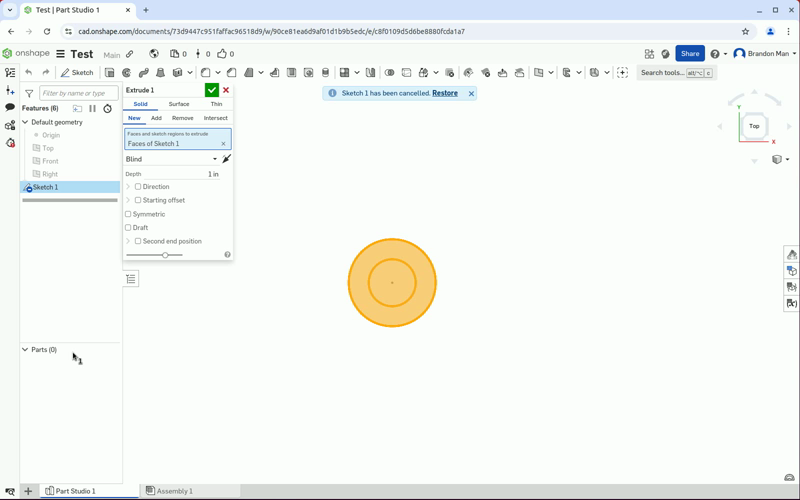
mouse_move(143, 106)
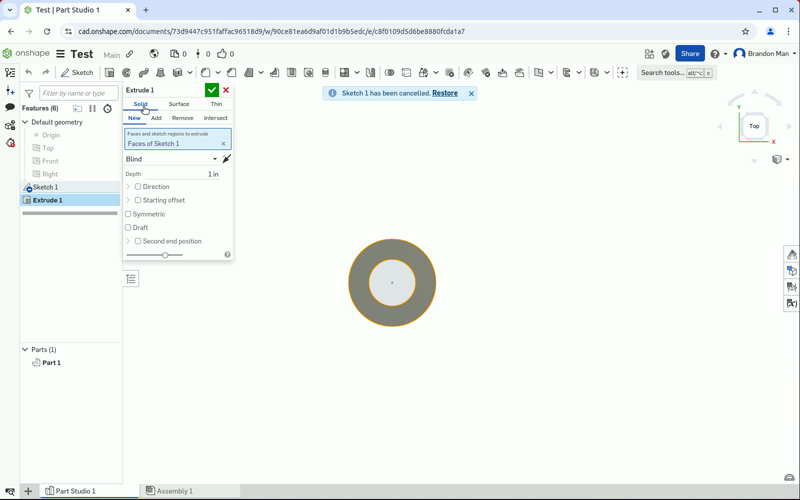
click(143, 106)
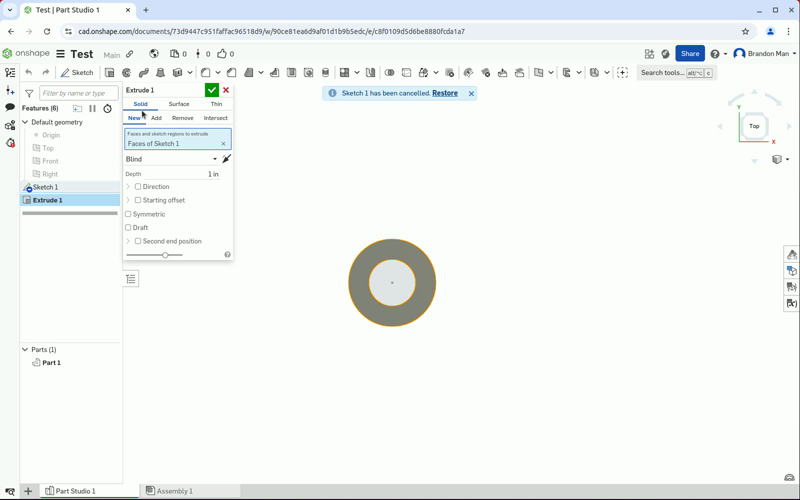
mouse_move(137, 120)
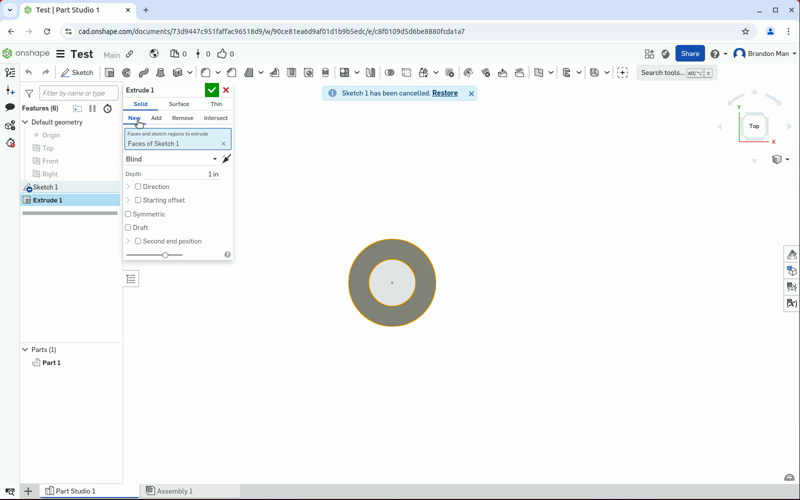
click(137, 120)
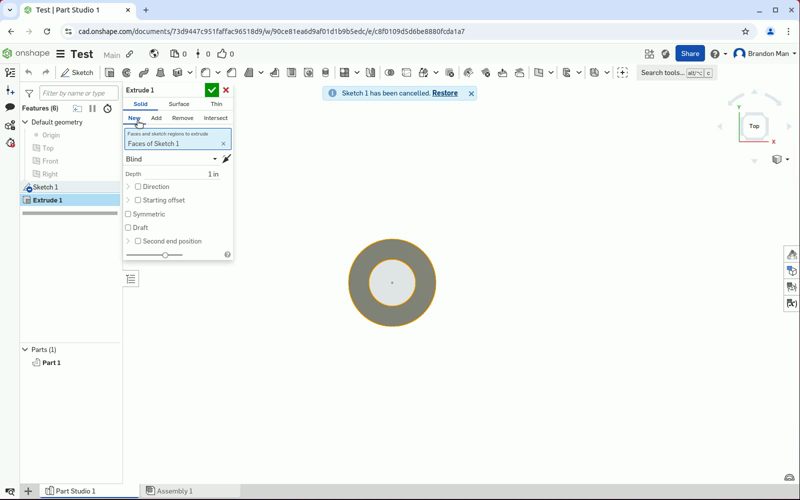
key(tab, 4)
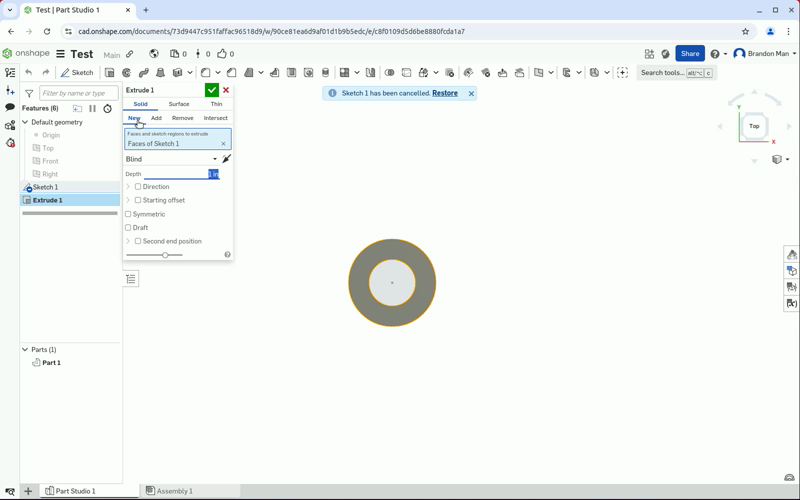
text(7.703)
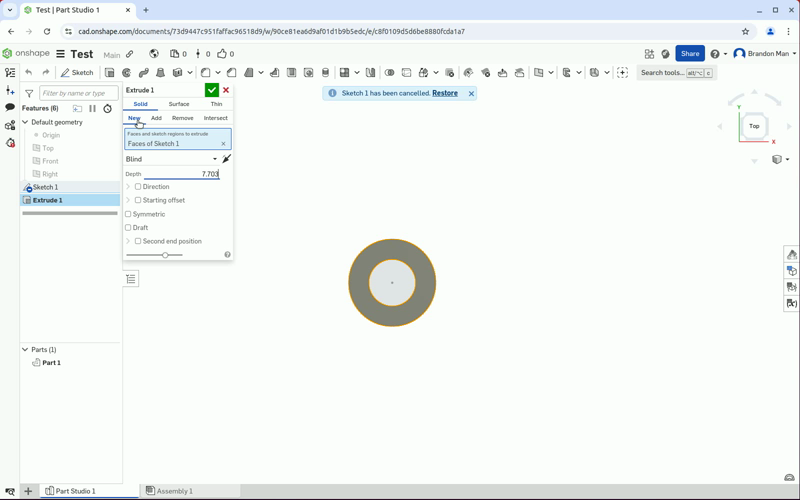
key(enter)
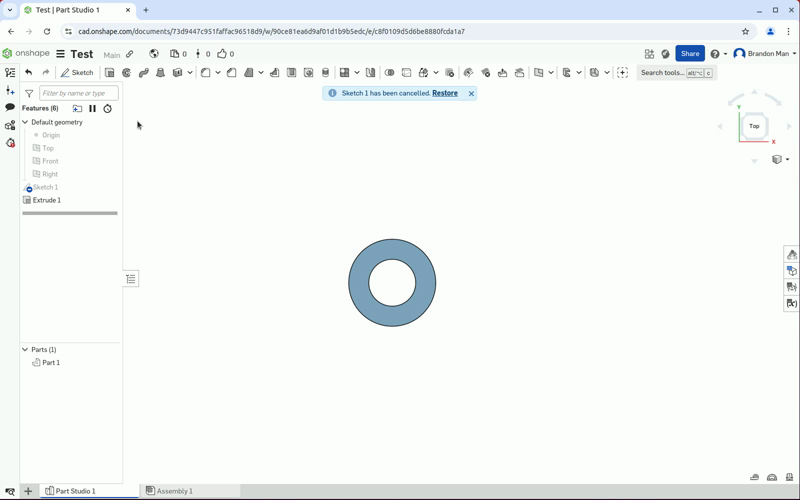
key(shift+h)
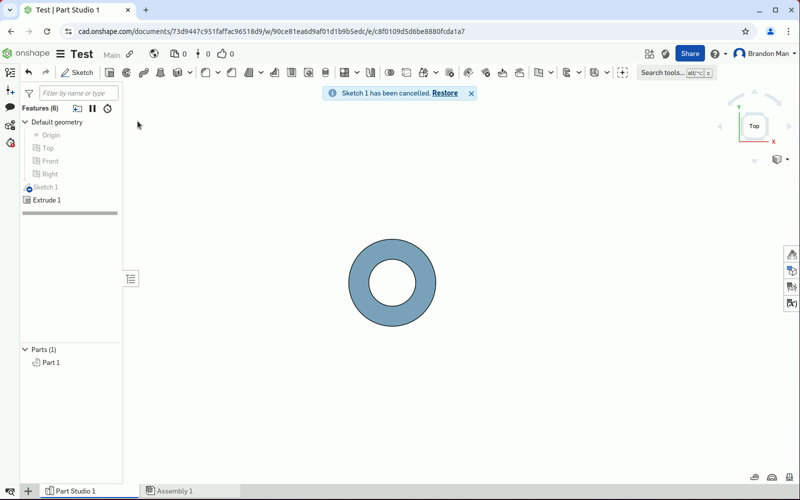
key(shift+h)
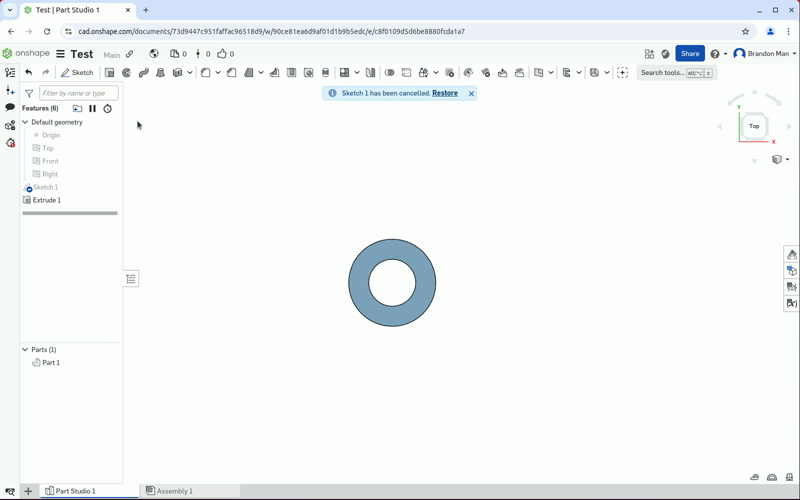
mouse_move(73, 189)
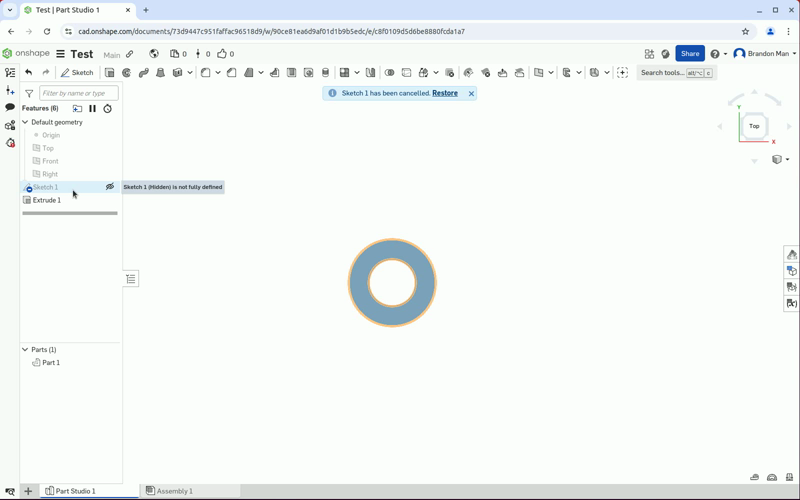
click(73, 189)
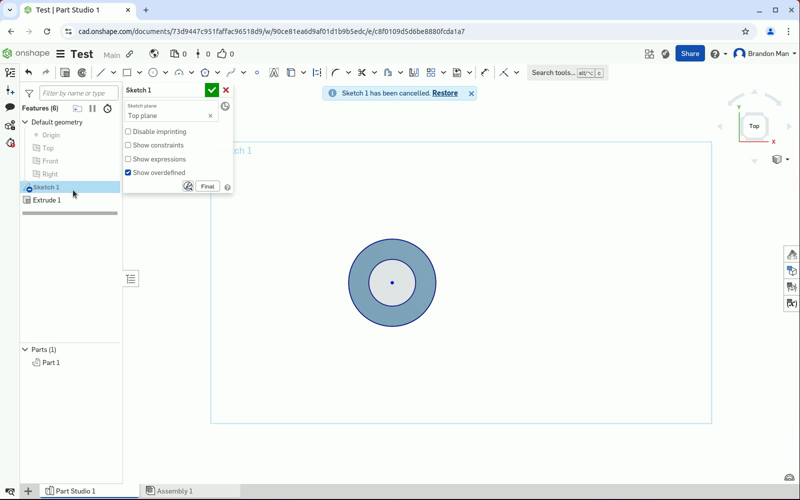
mouse_move(229, 92)
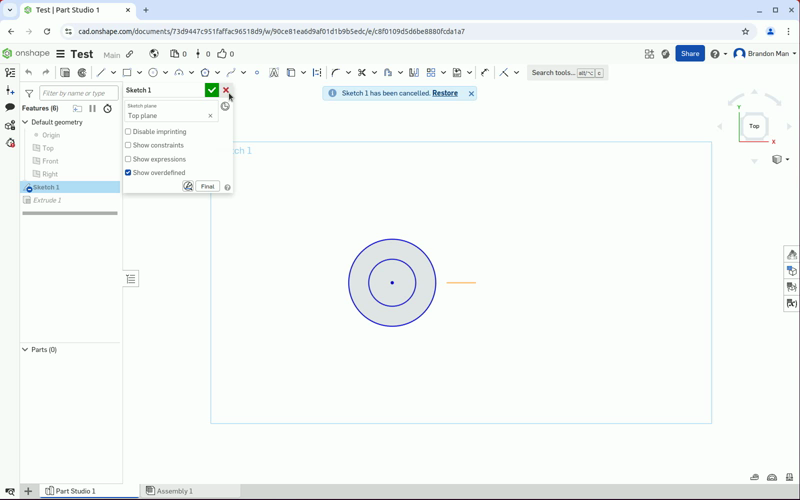
click(229, 92)
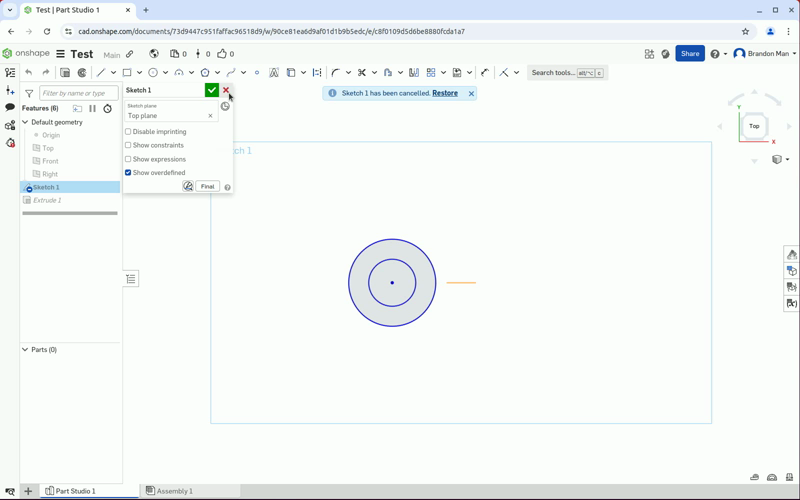
key(shift+s)
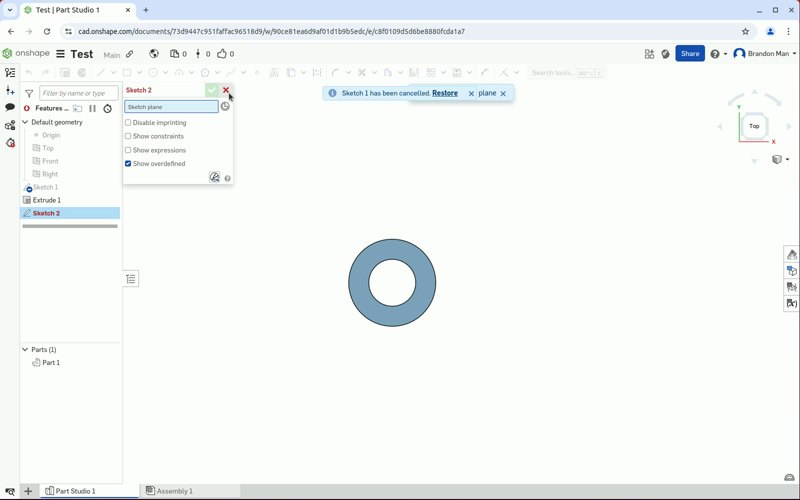
mouse_move(73, 150)
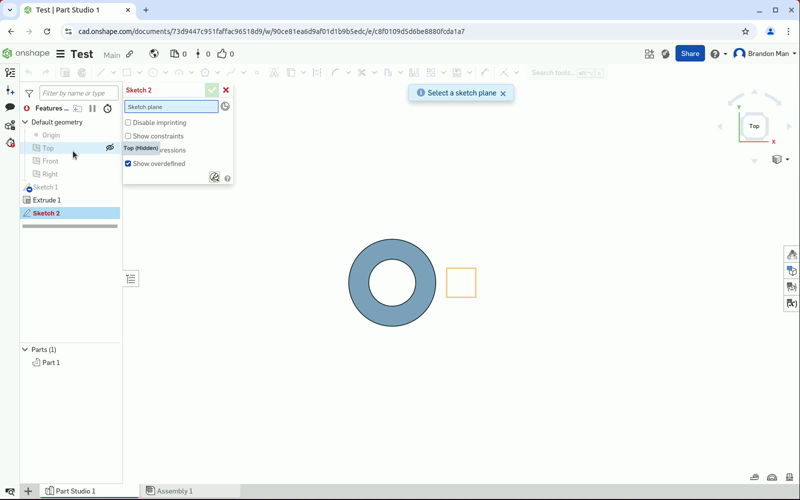
click(73, 150)
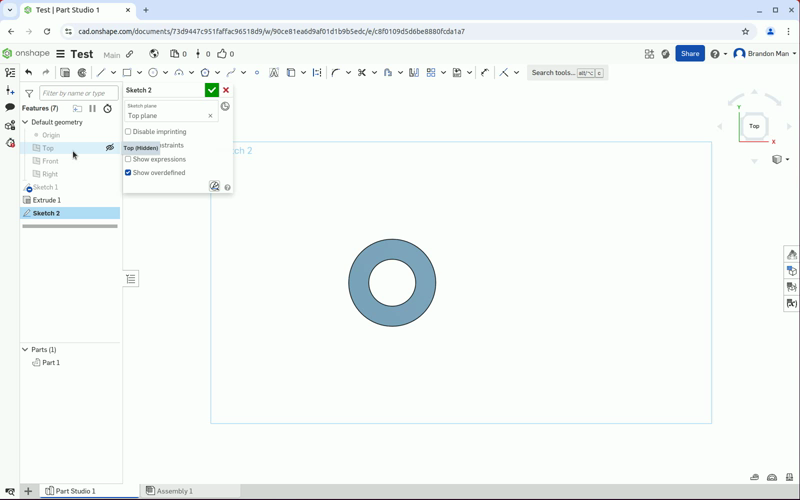
mouse_move(73, 352)
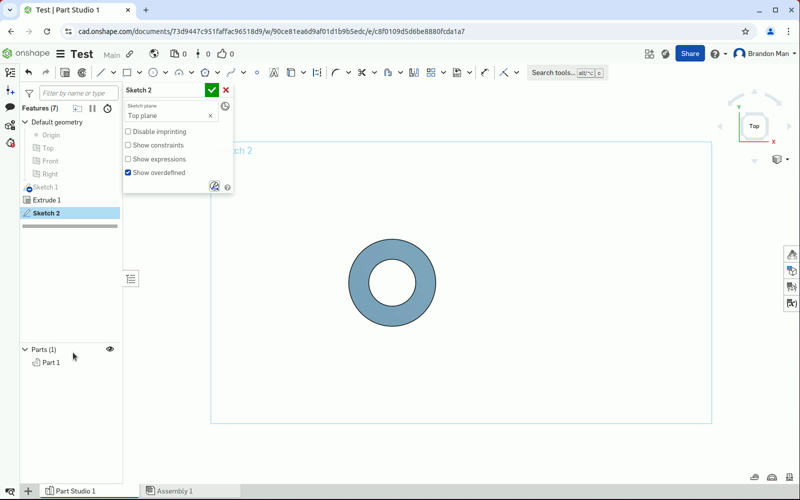
key(y)
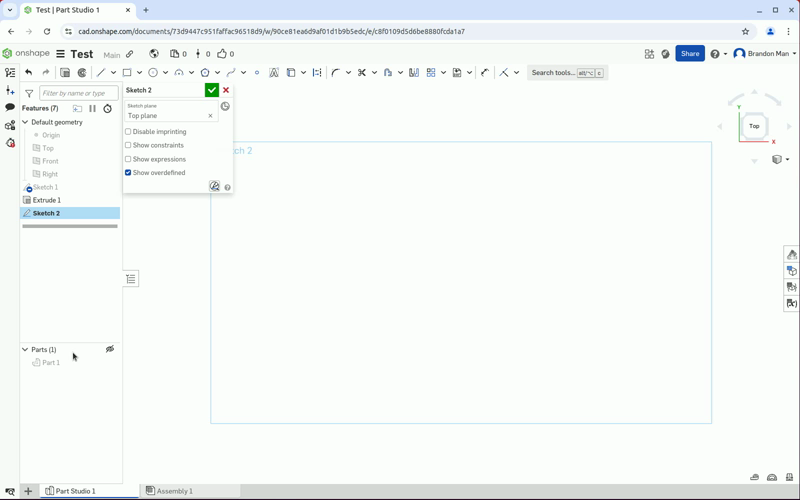
key(l)
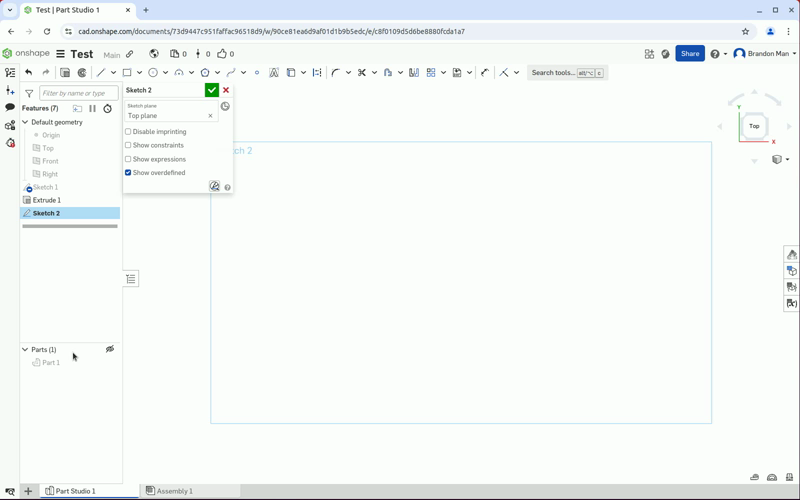
key_down(shift)
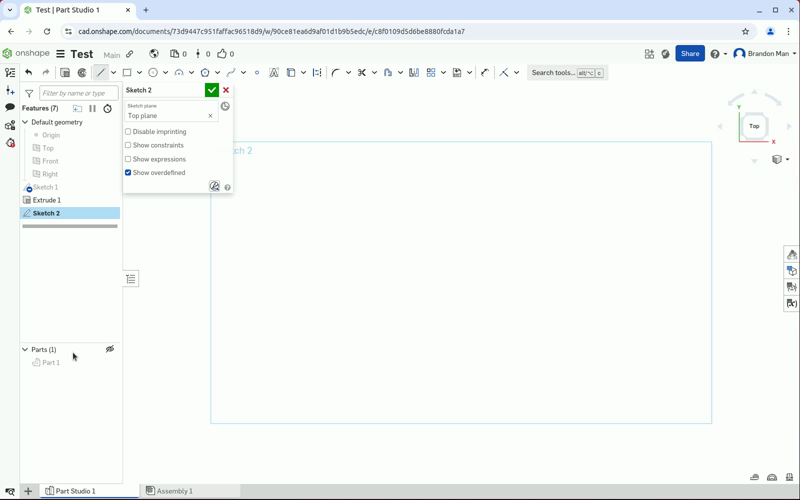
mouse_move(391, 326)
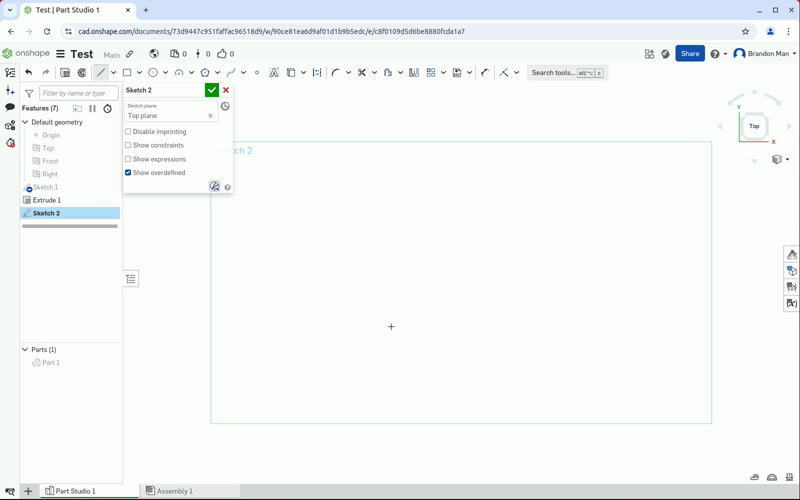
click(391, 326)
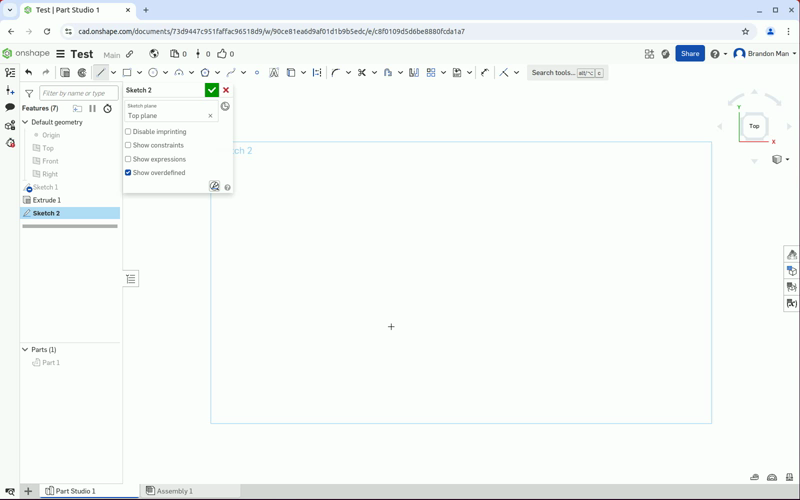
key_up(shift)
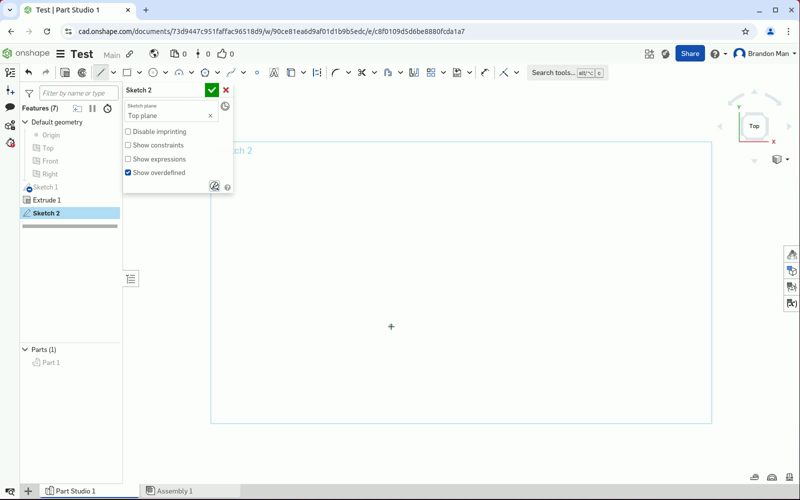
key_down(shift)
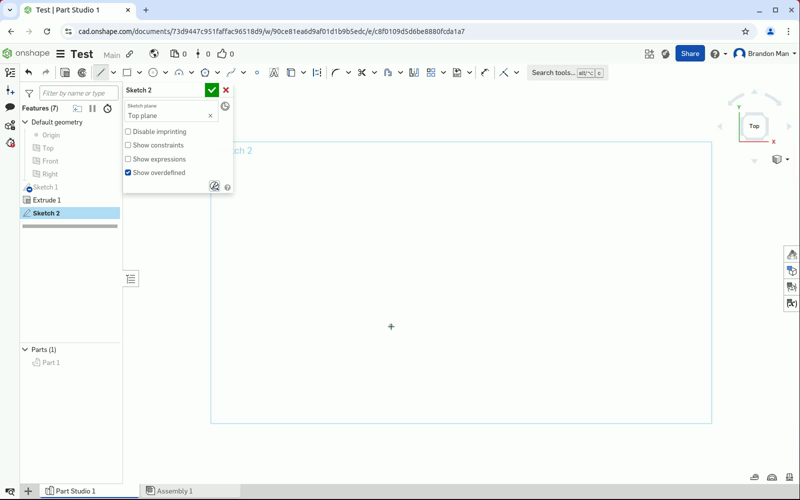
mouse_move(529, 324)
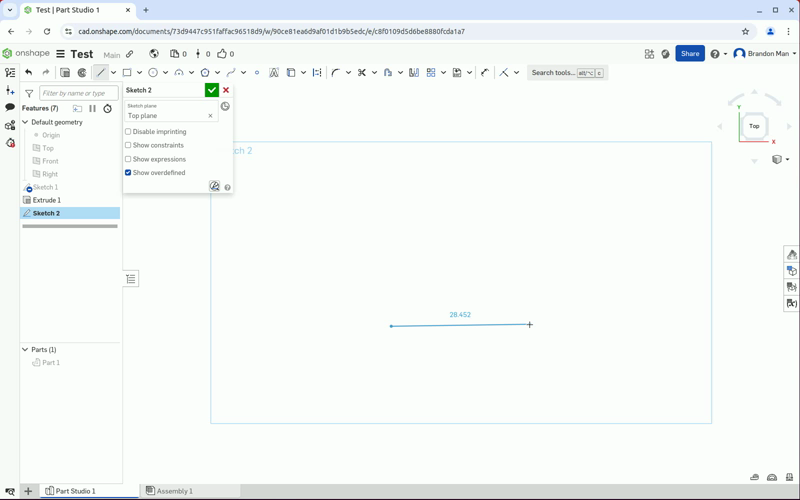
click(529, 324)
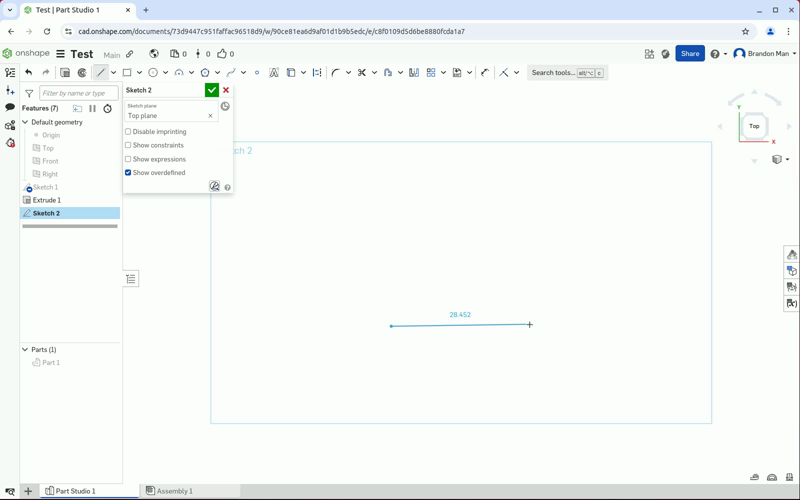
key_up(shift)
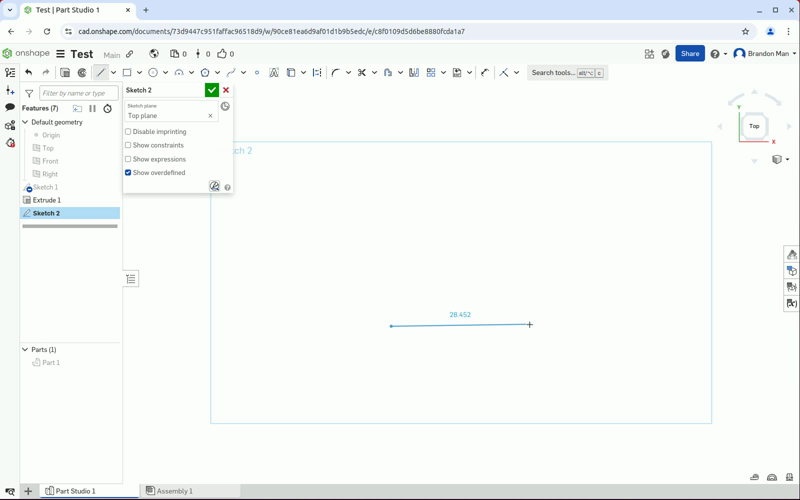
key(esc)
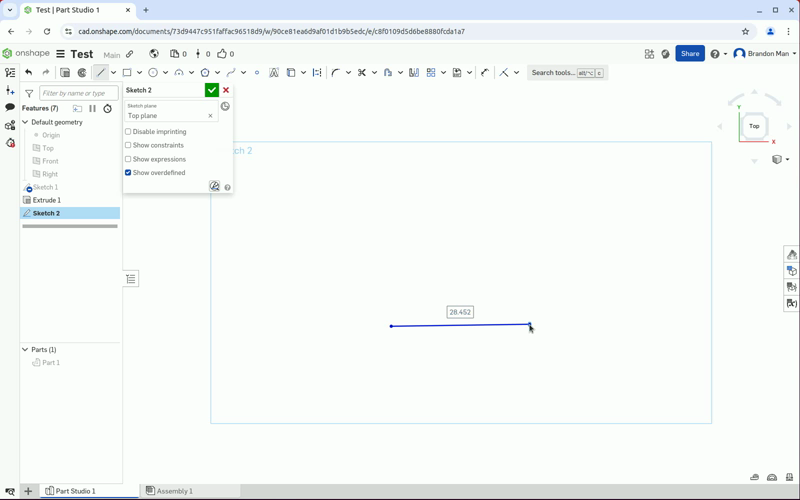
key(a)
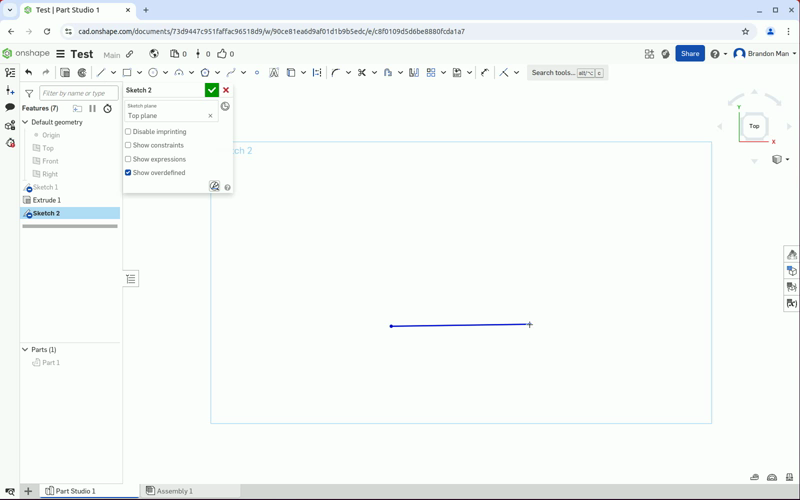
mouse_move(529, 324)
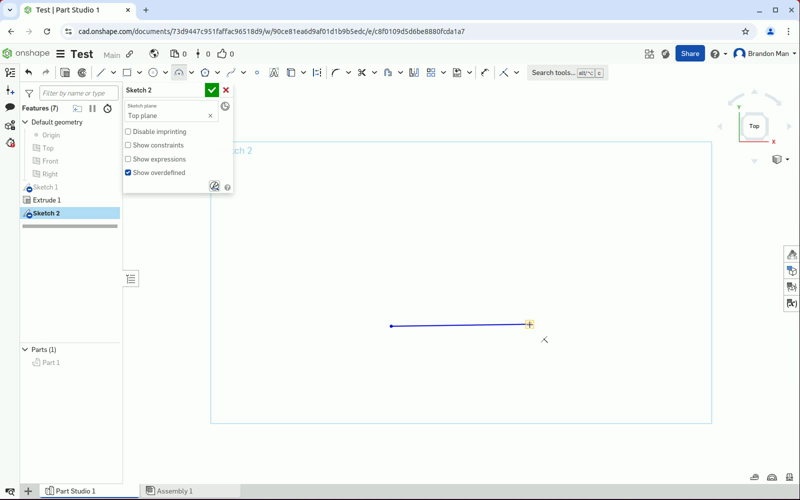
click(529, 324)
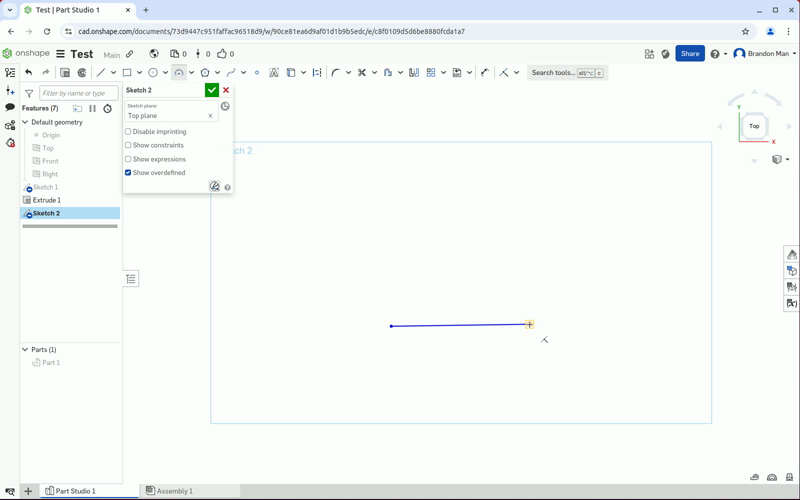
key_down(shift)
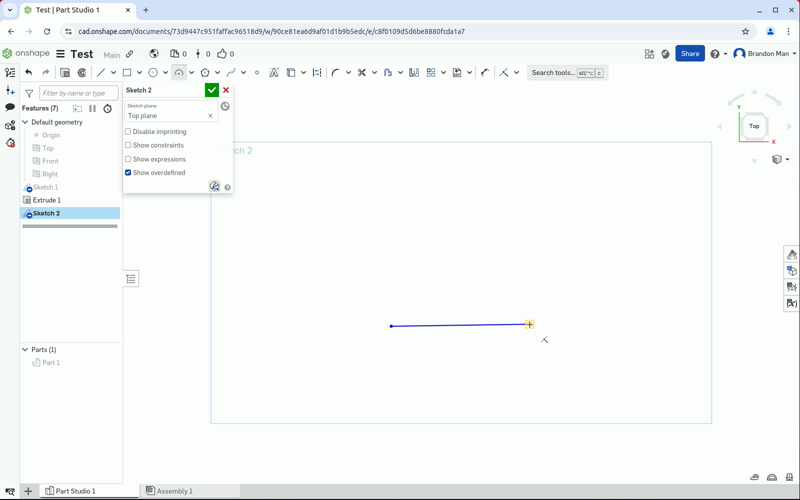
mouse_move(529, 241)
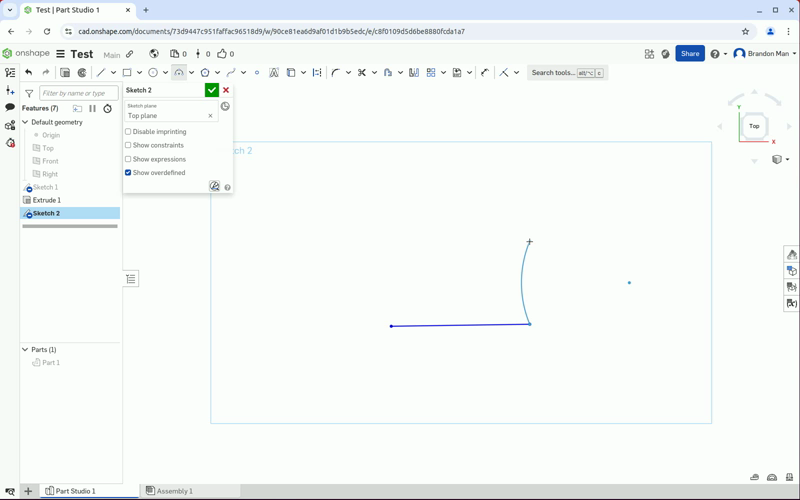
click(529, 241)
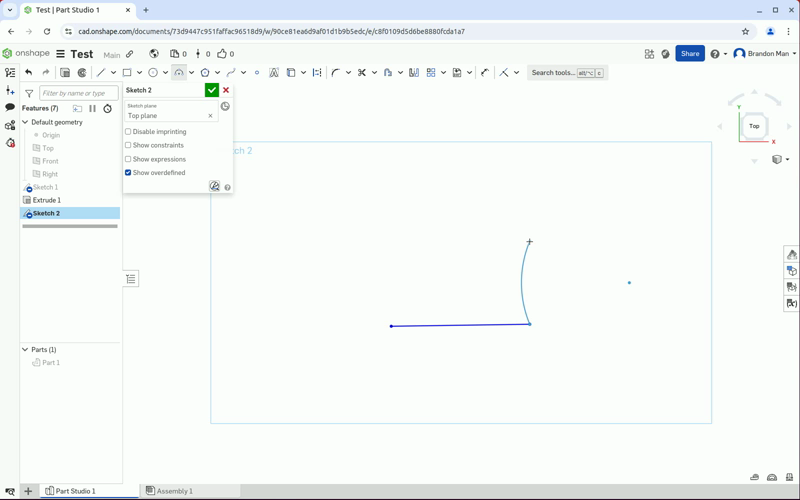
mouse_move(570, 282)
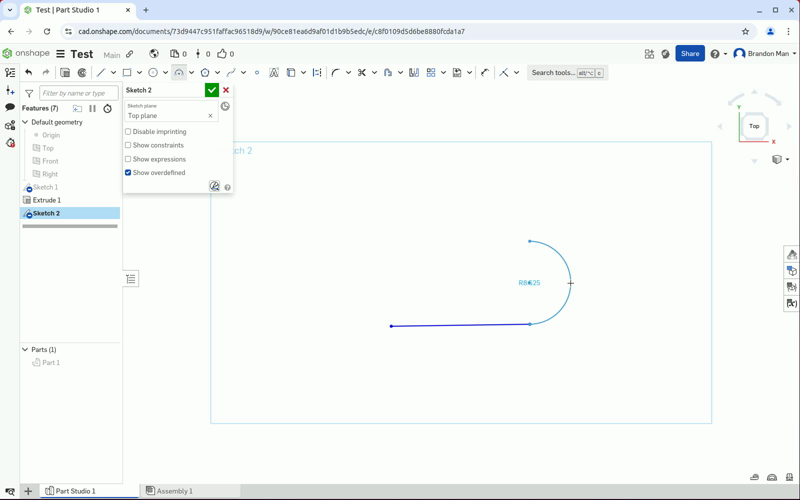
click(570, 282)
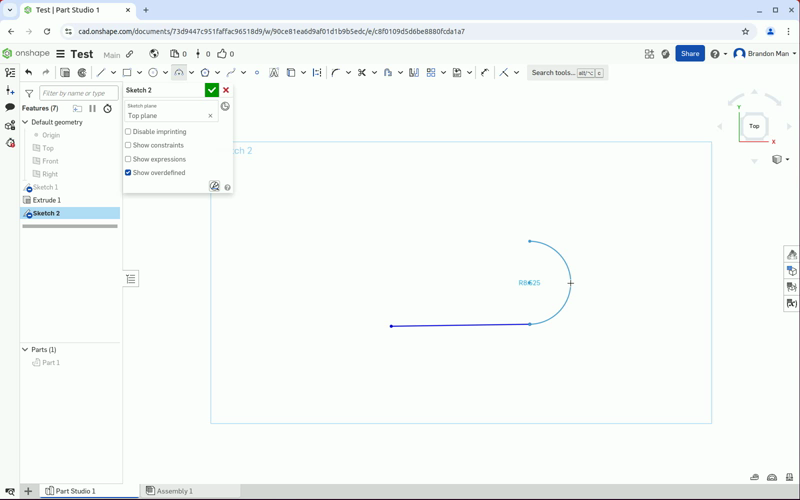
key_up(shift)
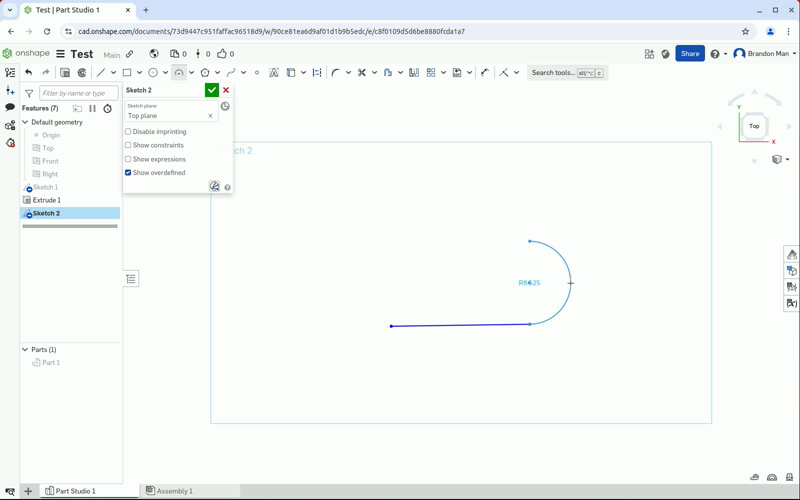
key(esc)
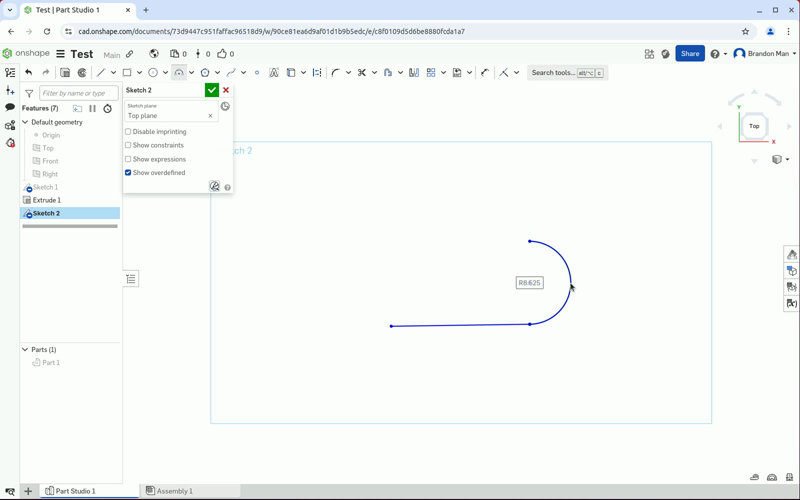
key(l)
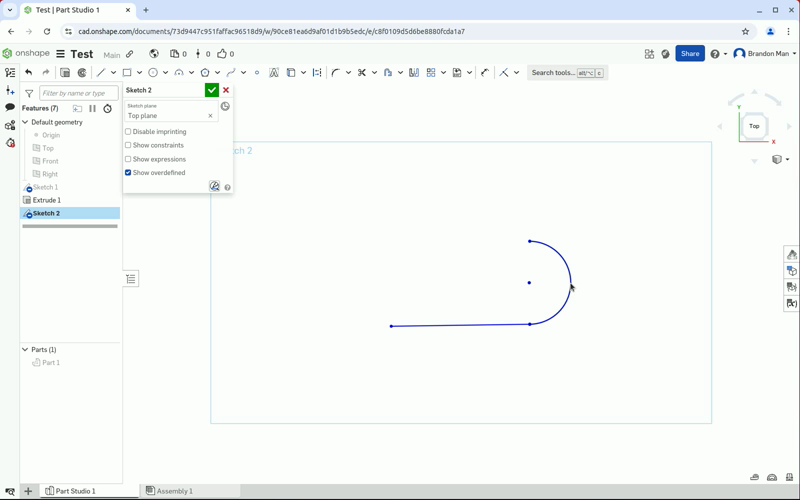
mouse_move(529, 241)
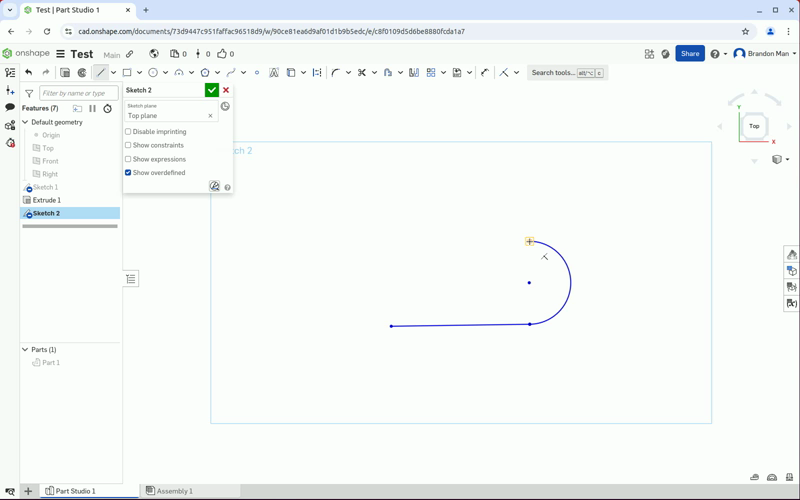
click(529, 241)
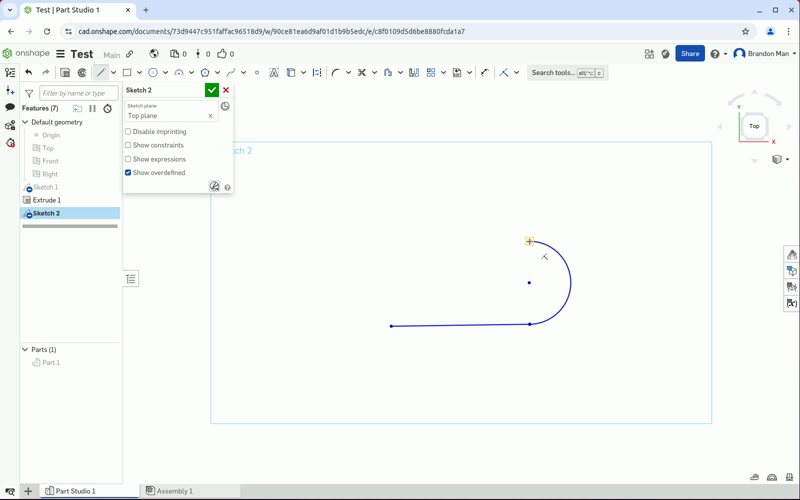
key_down(shift)
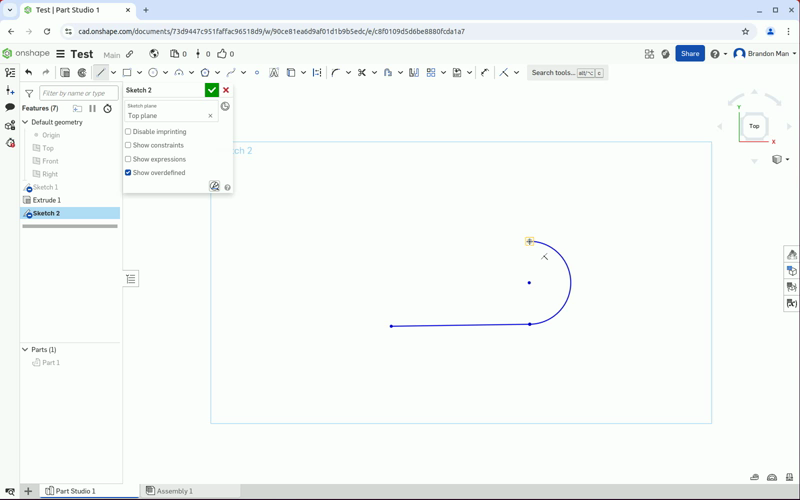
mouse_move(391, 241)
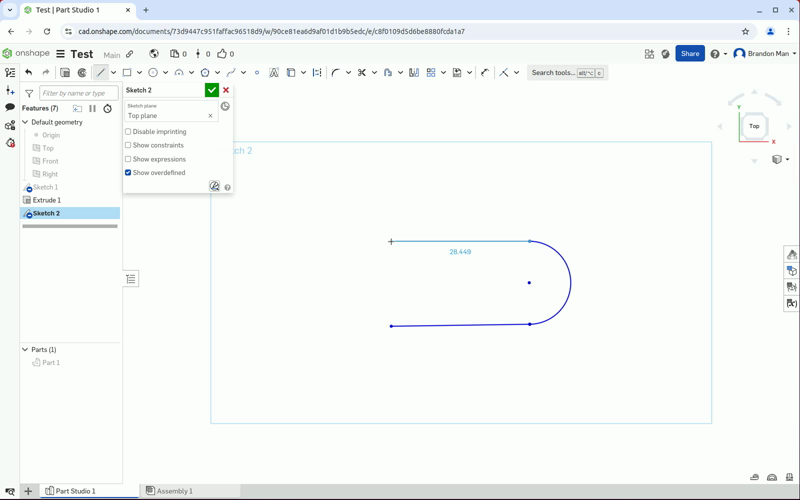
click(391, 241)
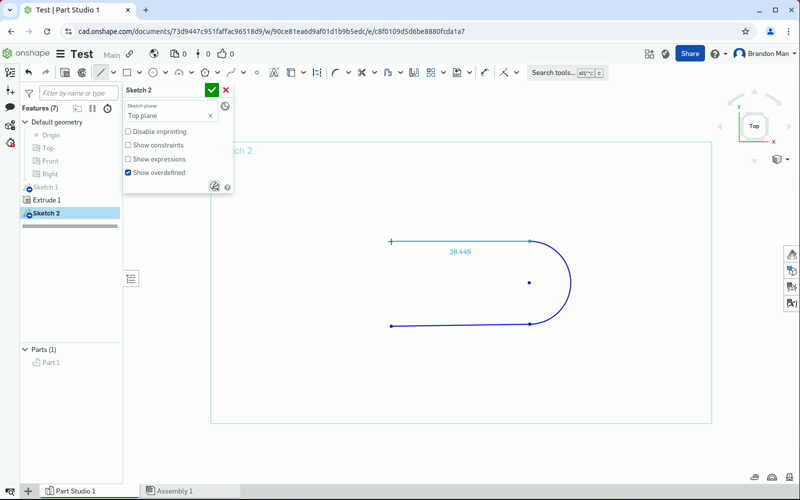
key_up(shift)
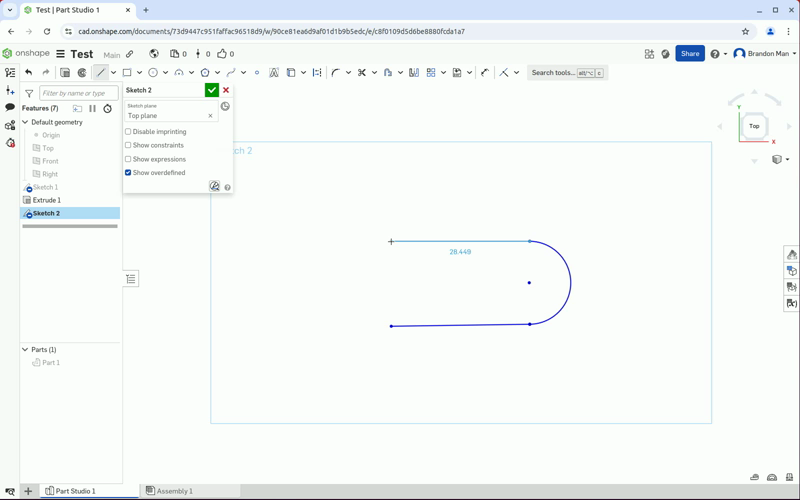
key(esc)
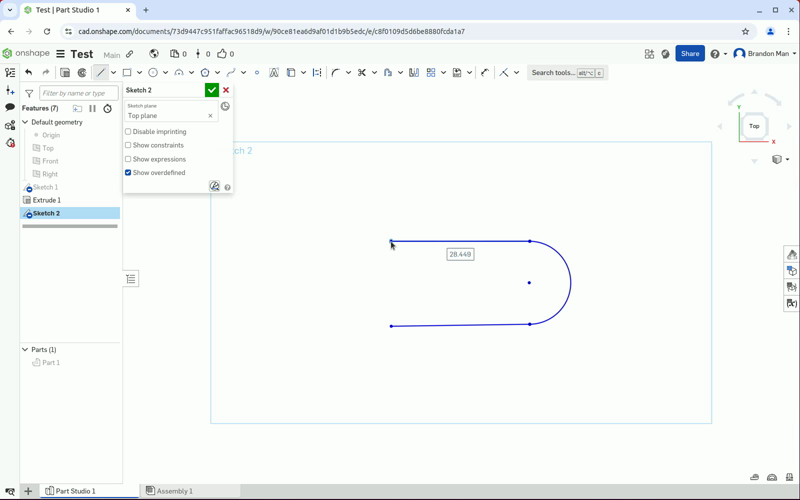
key(a)
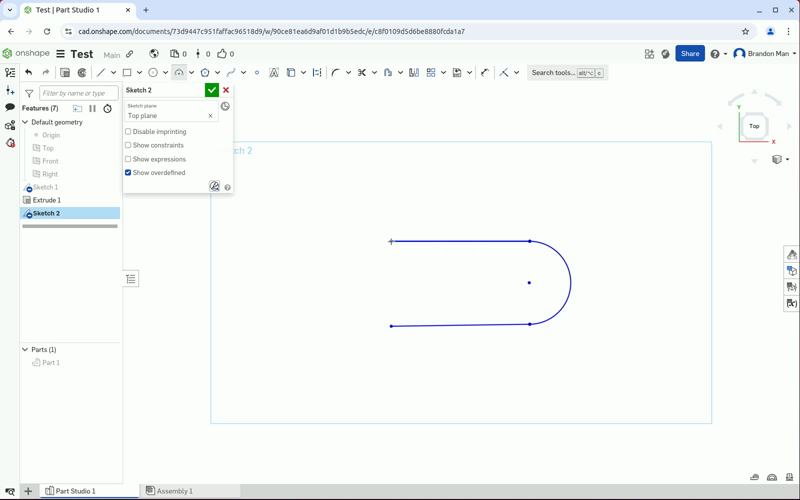
mouse_move(391, 241)
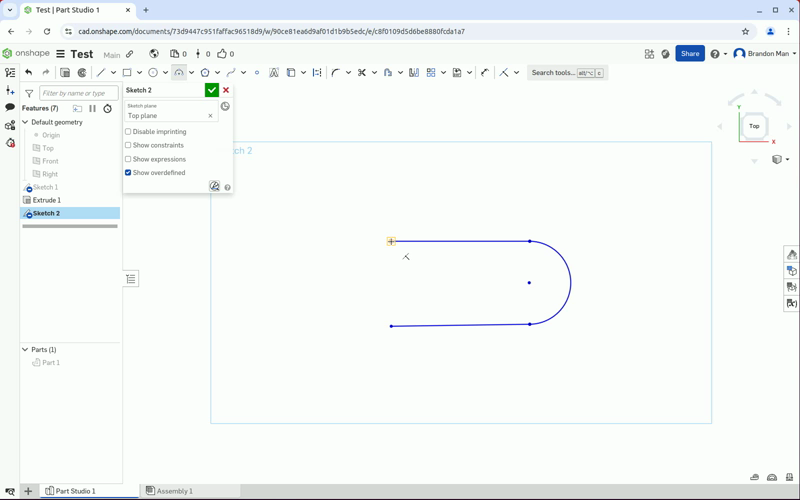
click(391, 241)
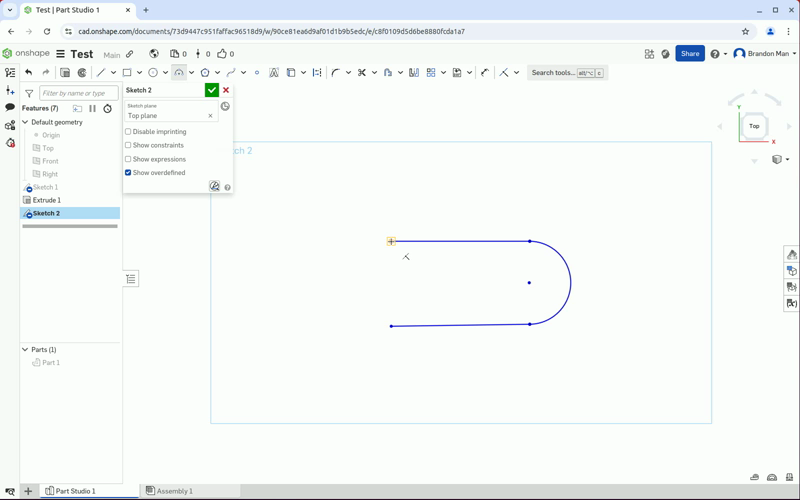
mouse_move(391, 326)
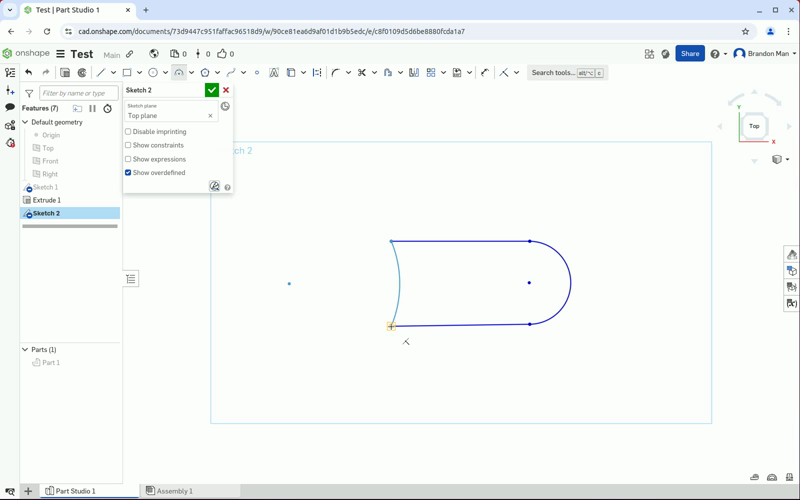
click(391, 326)
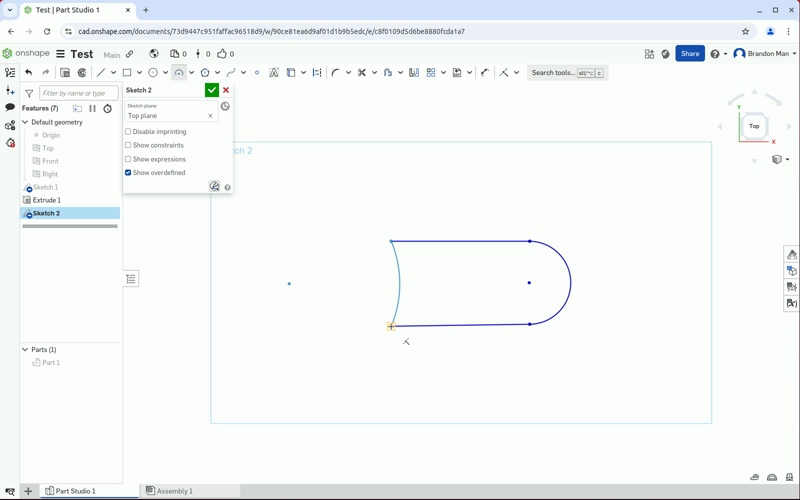
key_down(shift)
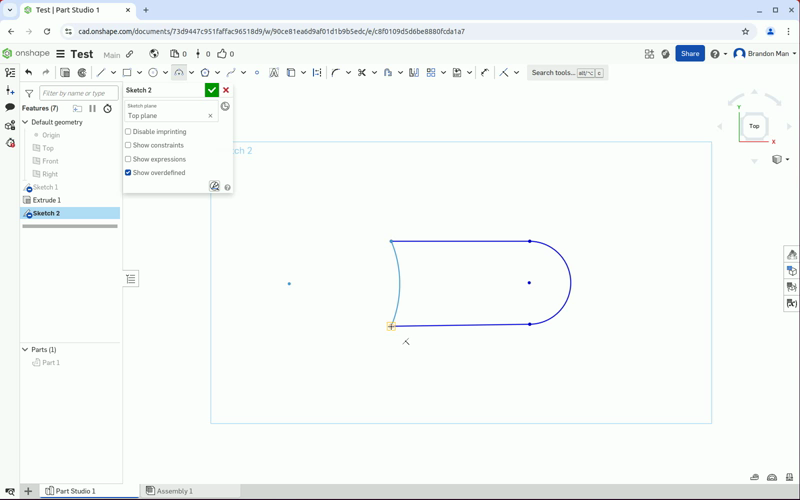
mouse_move(433, 283)
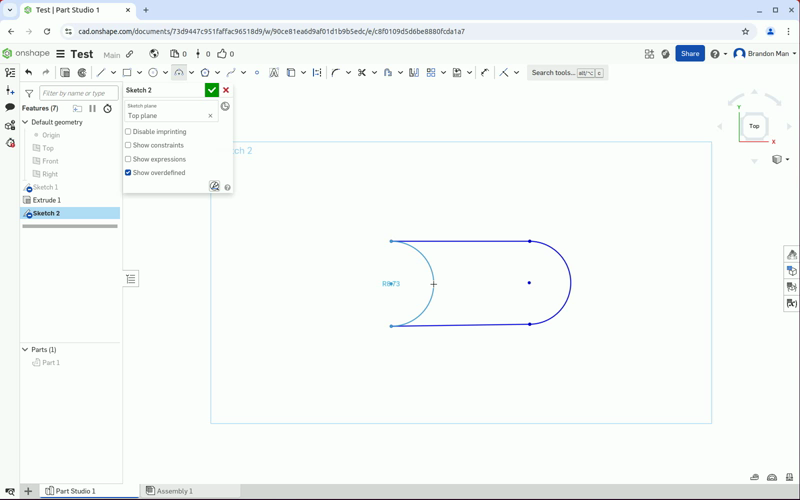
click(433, 283)
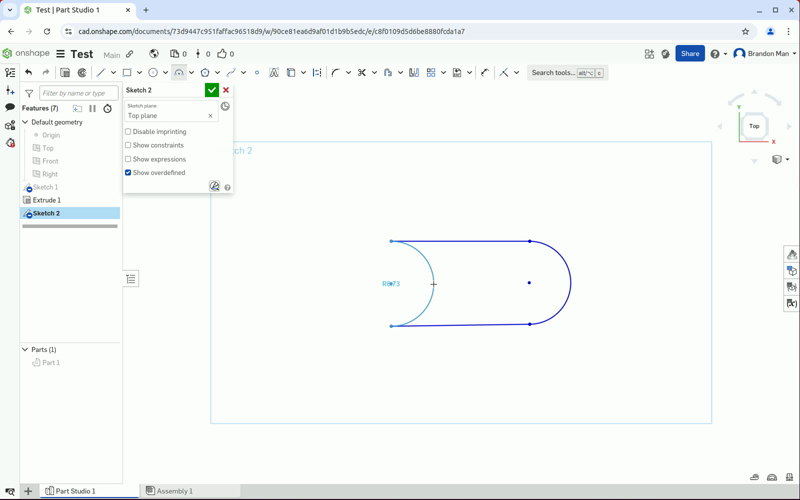
key_up(shift)
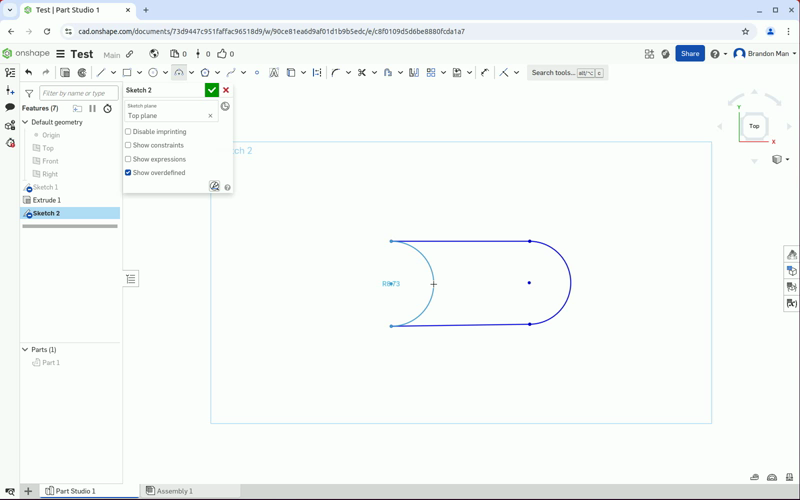
key(esc)
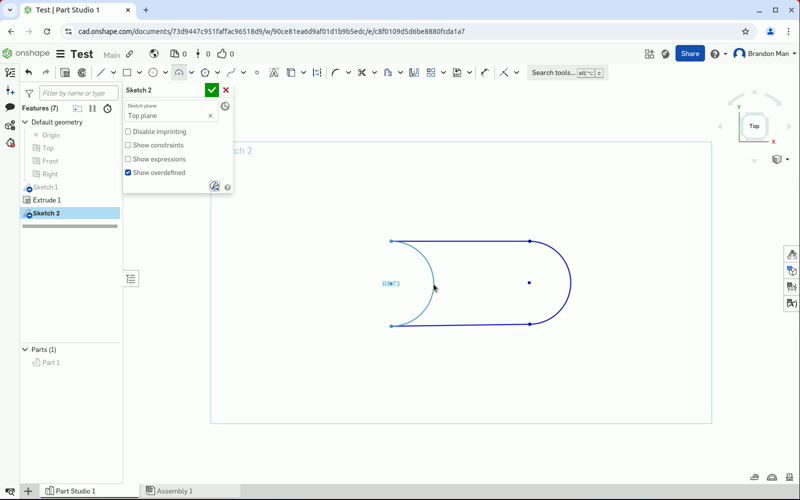
key(c)
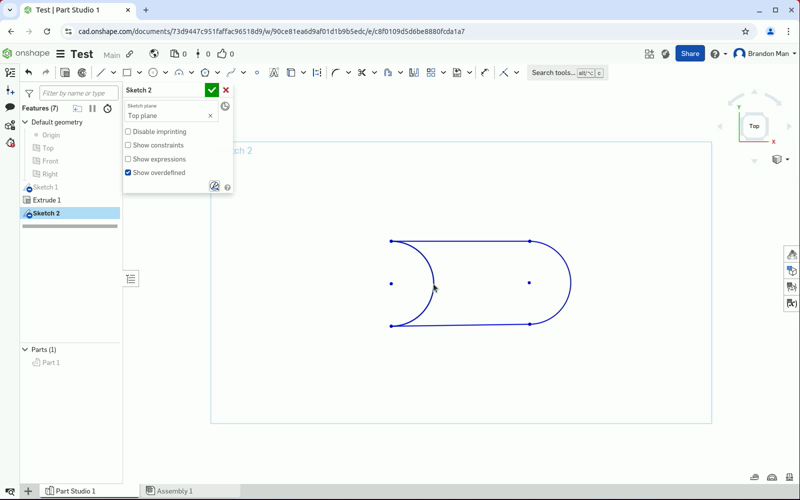
key_down(shift)
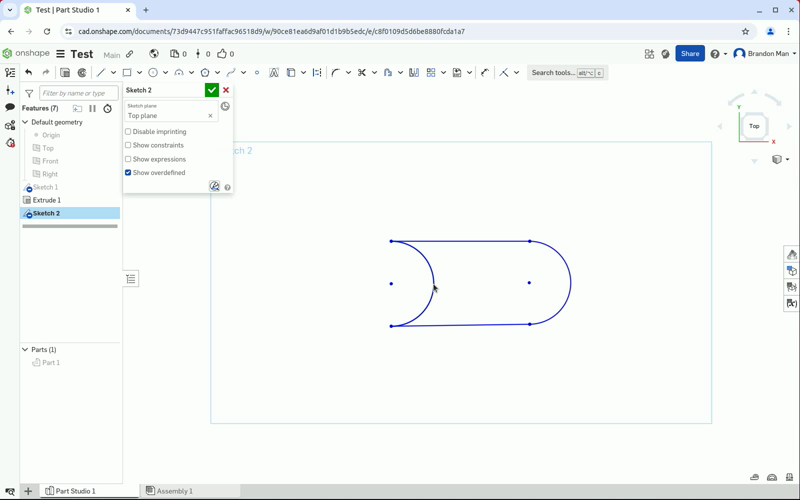
mouse_move(529, 282)
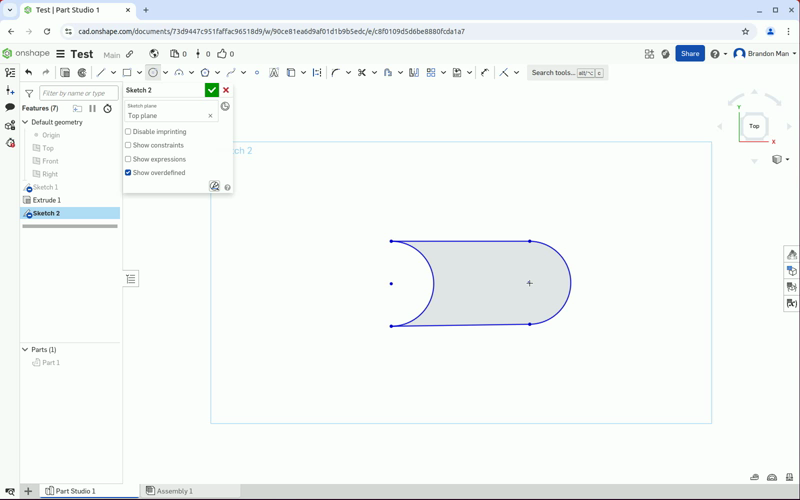
scroll(6)
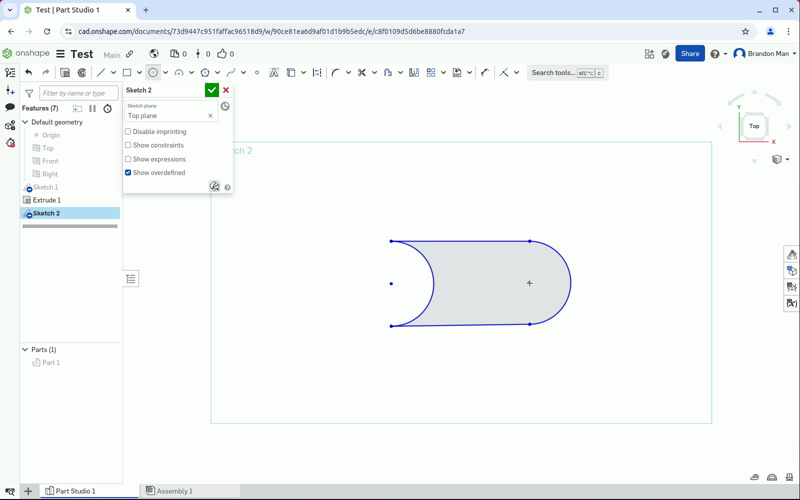
scroll(6)
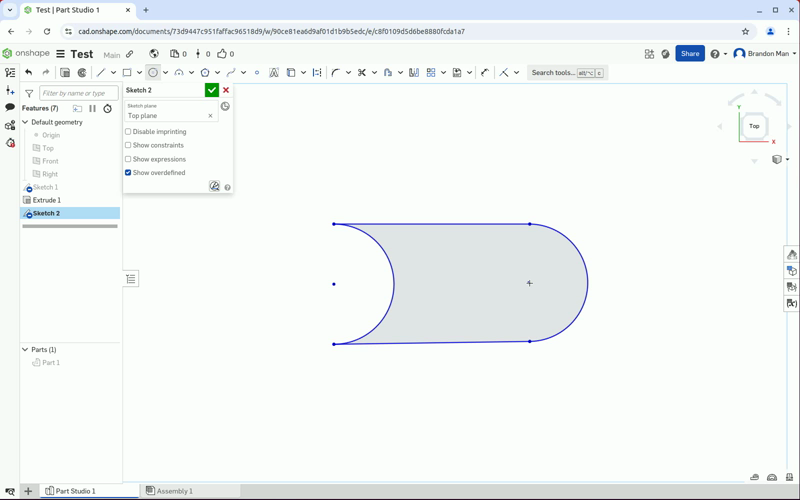
scroll(6)
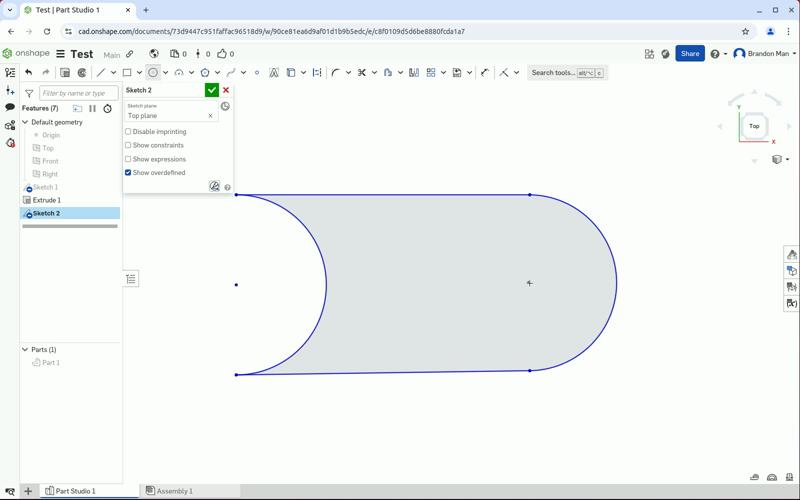
scroll(6)
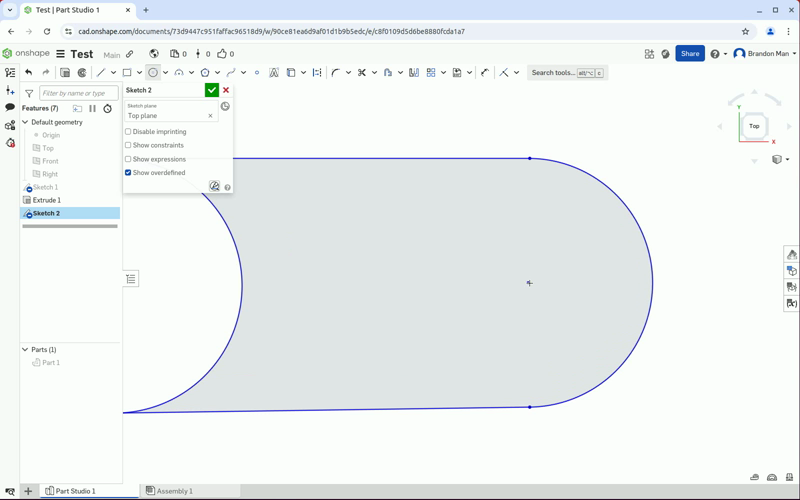
scroll(6)
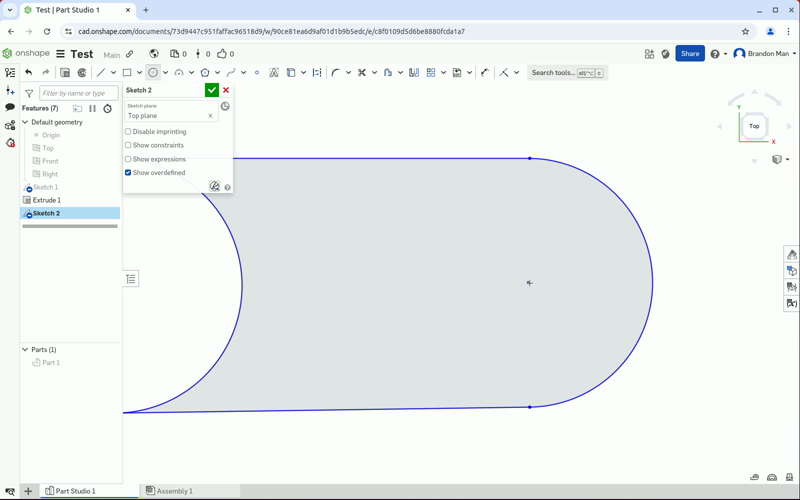
scroll(6)
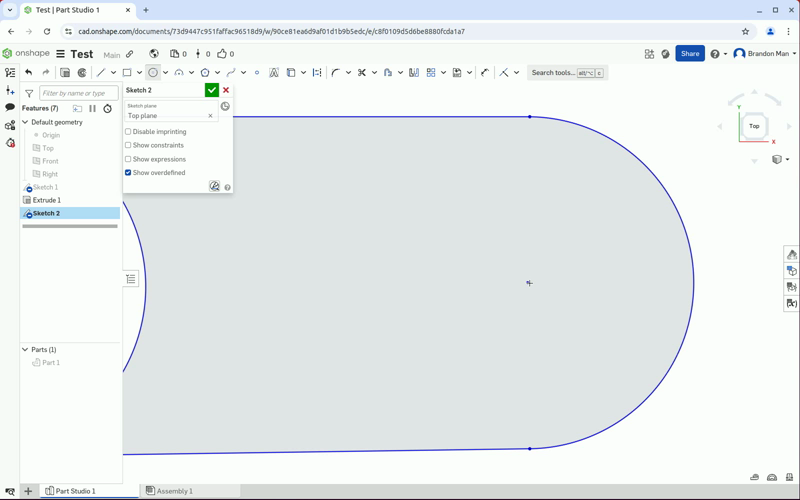
scroll(6)
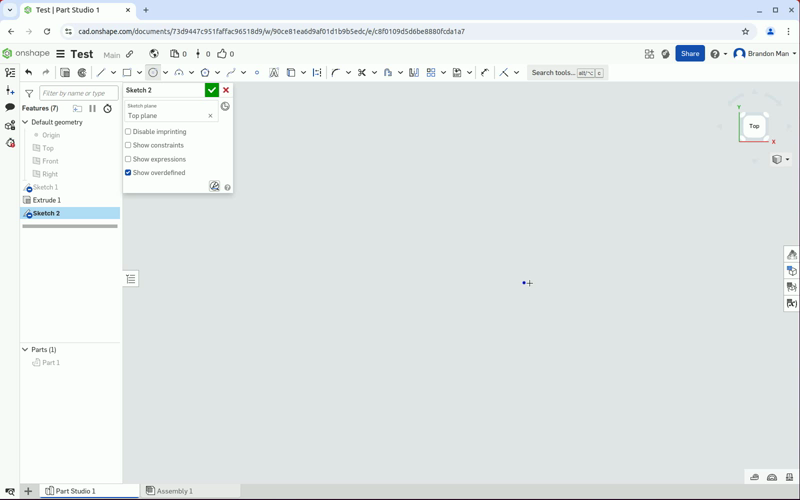
click(529, 282)
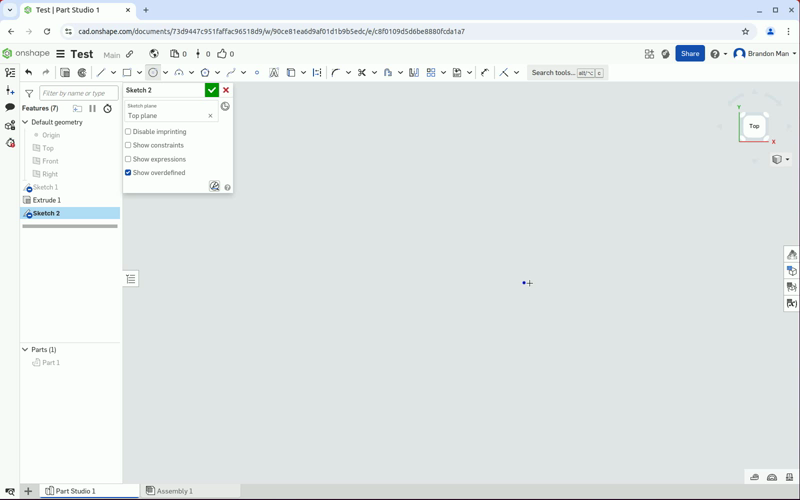
scroll(-6)
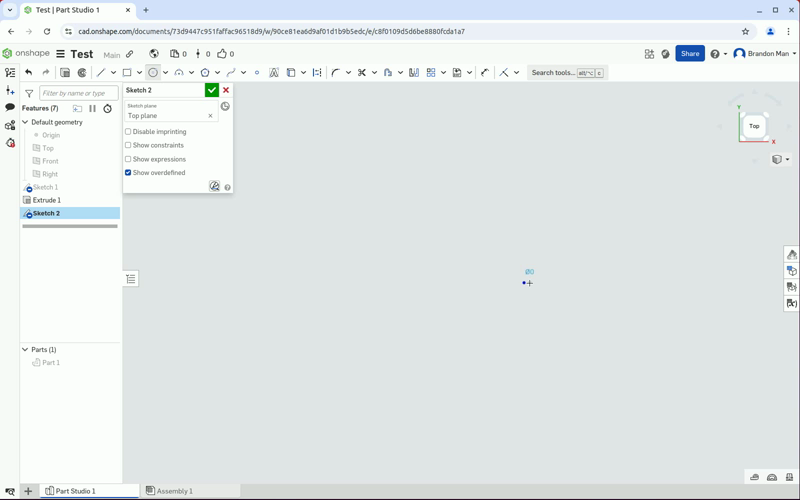
scroll(-6)
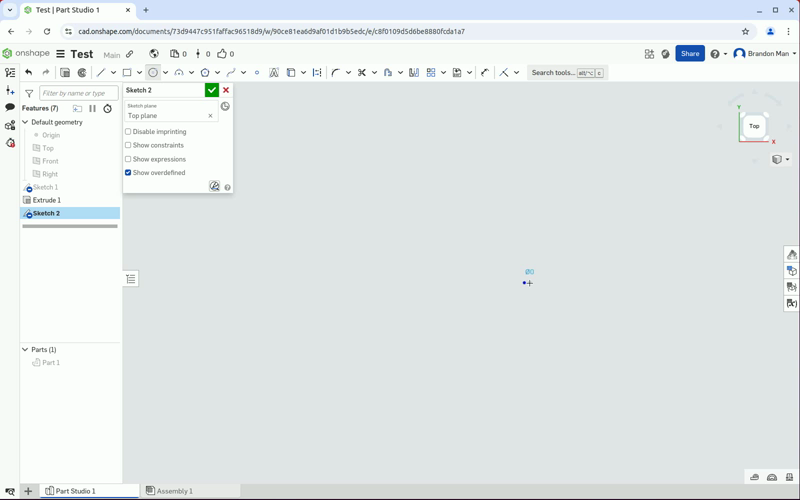
scroll(-6)
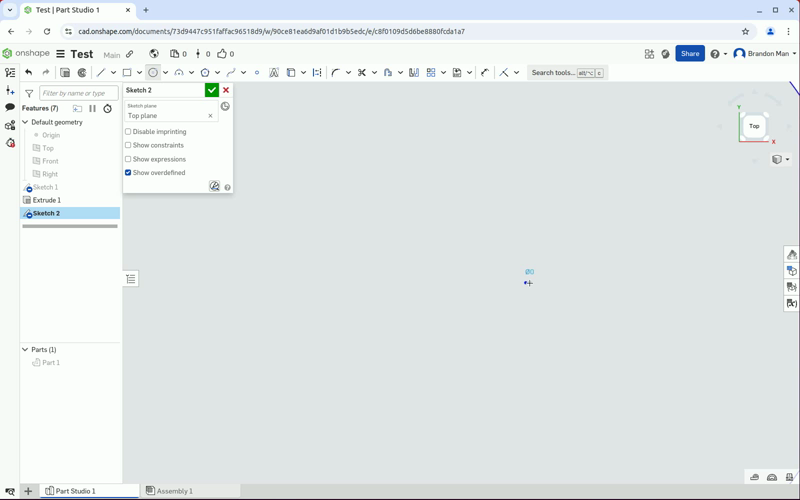
scroll(-6)
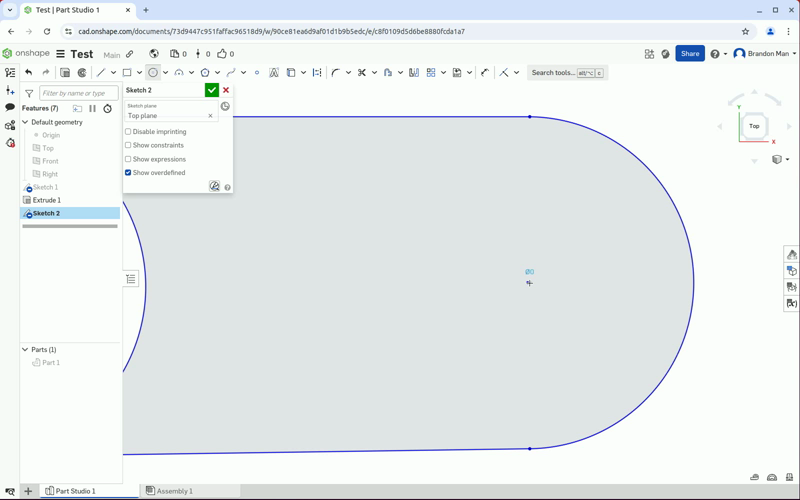
scroll(-6)
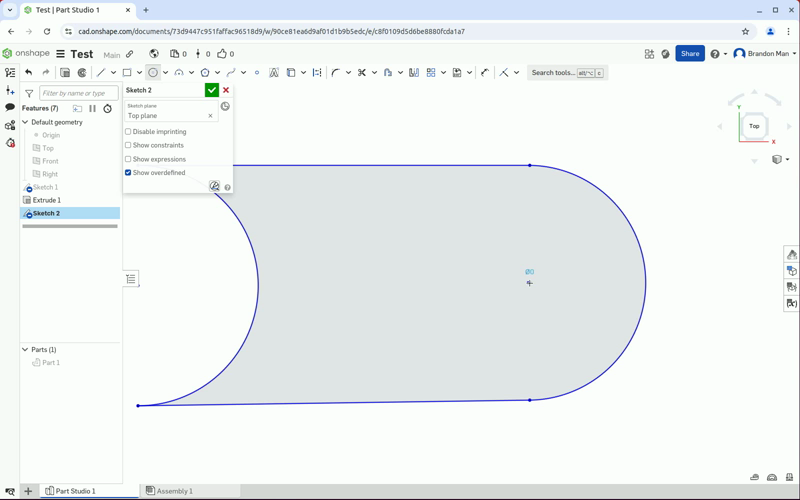
scroll(-6)
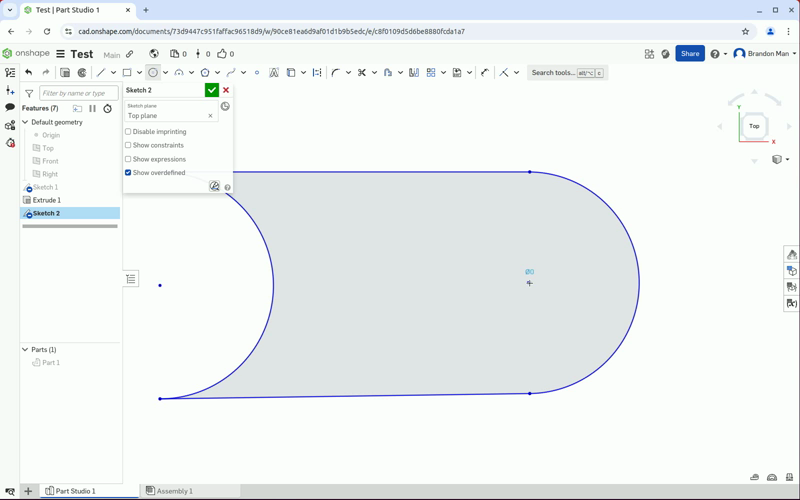
scroll(-6)
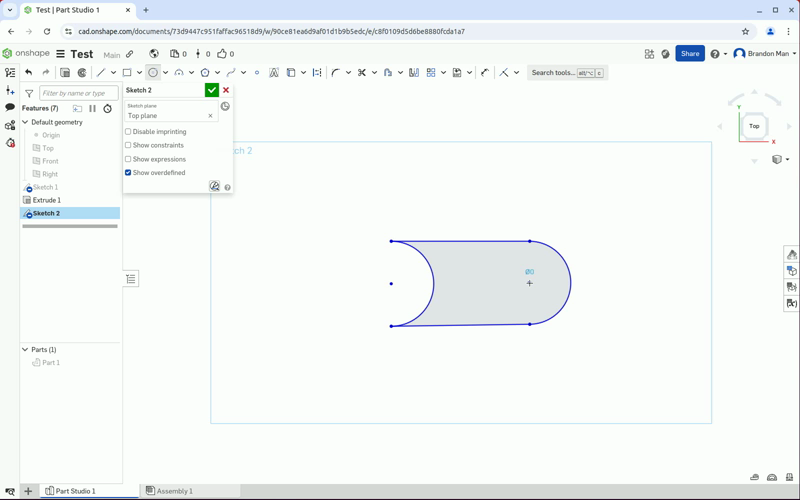
key_up(shift)
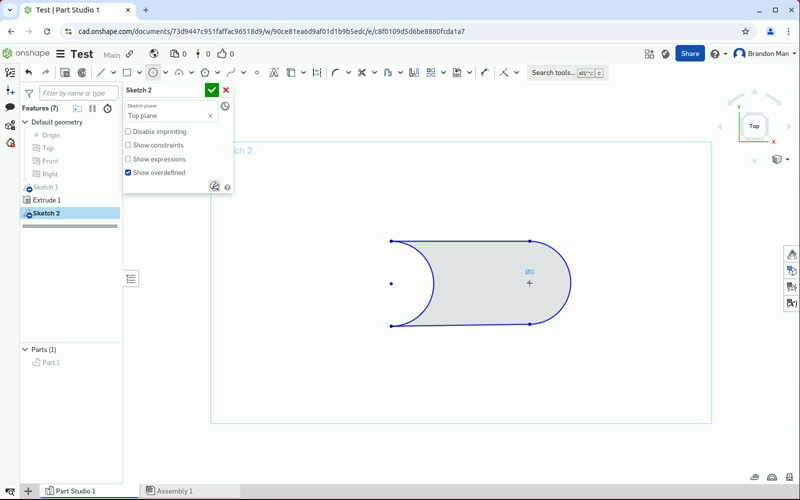
mouse_move(554, 282)
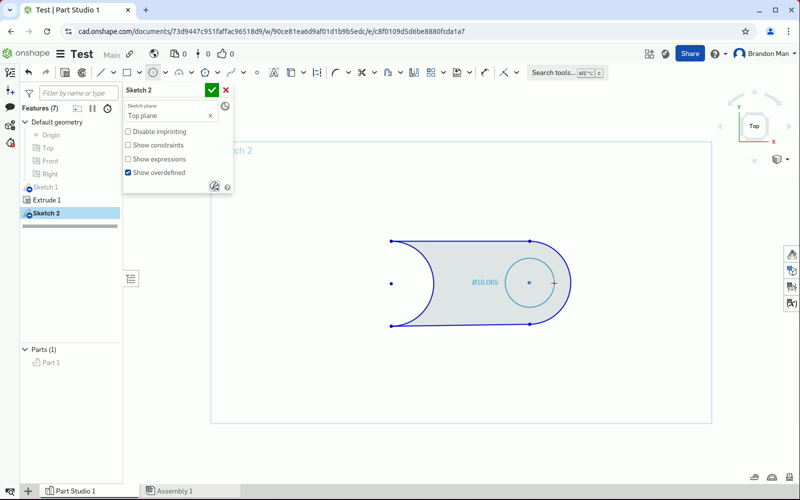
click(554, 282)
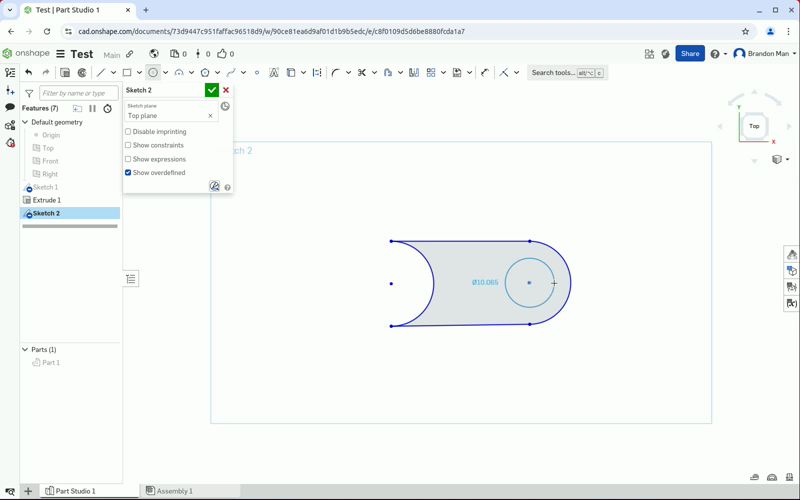
key(esc)
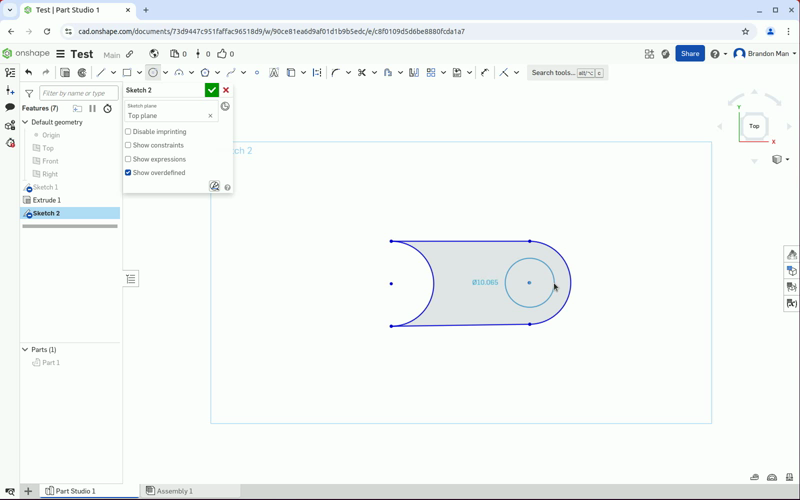
mouse_move(448, 281)
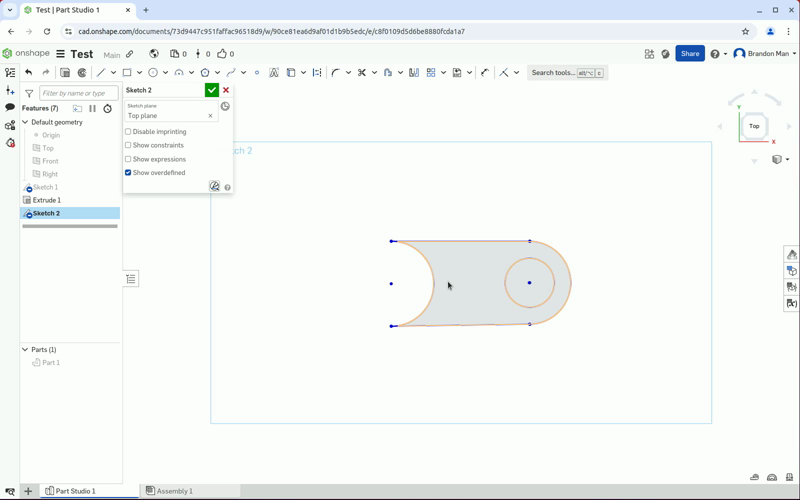
click(448, 281)
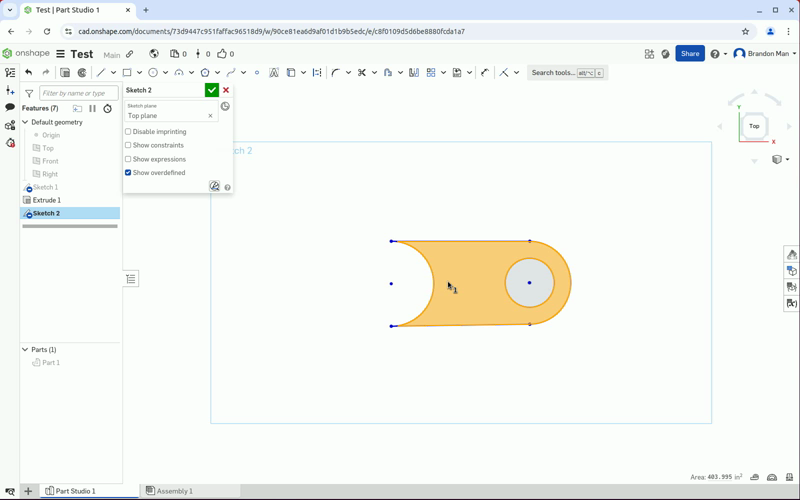
mouse_move(73, 352)
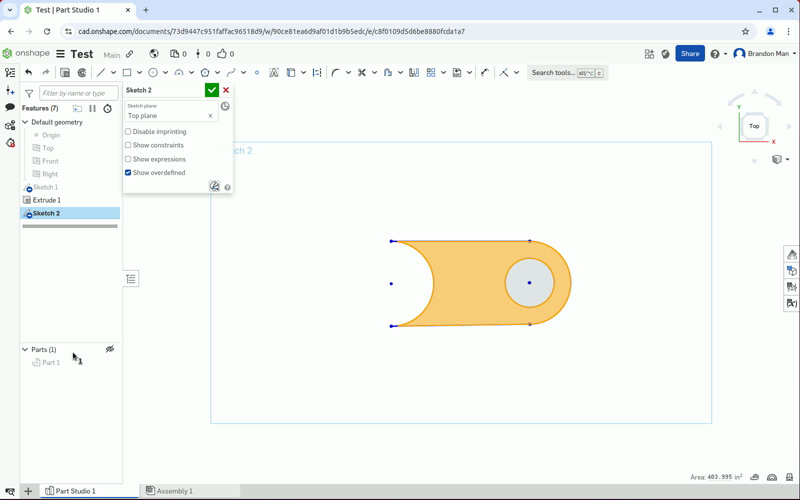
key(shift+y)
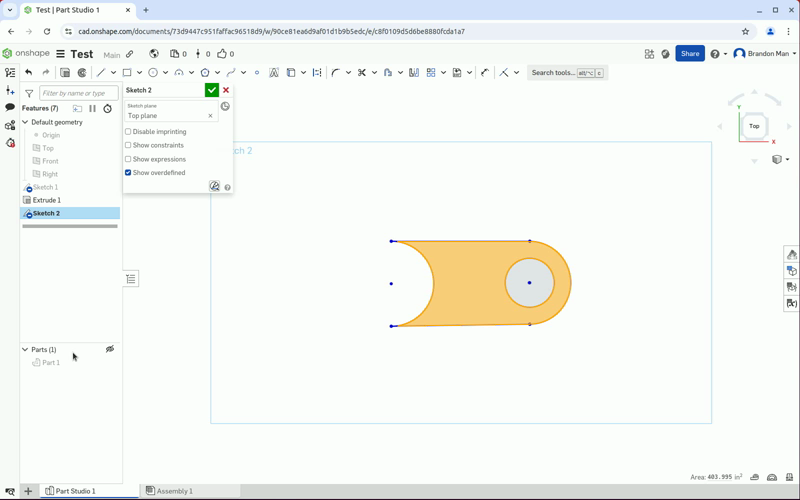
key(shift+e)
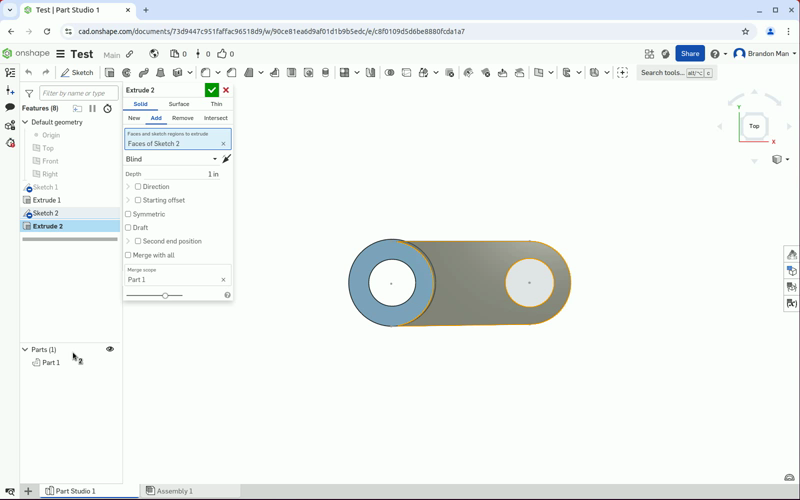
mouse_move(143, 106)
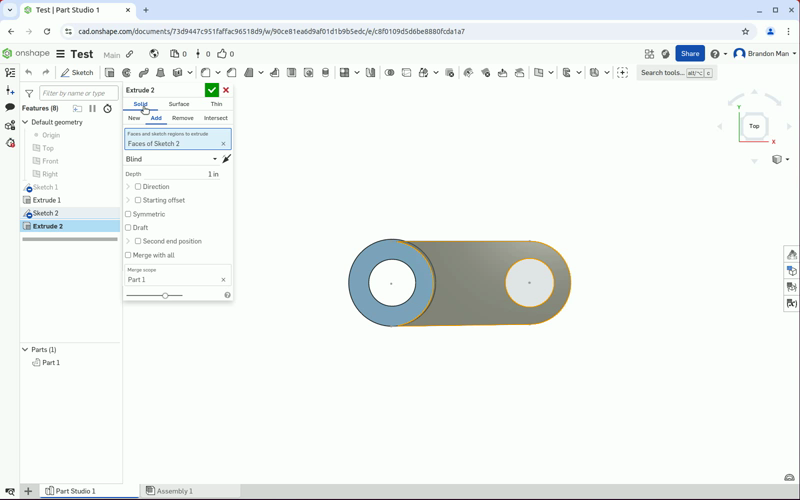
click(143, 106)
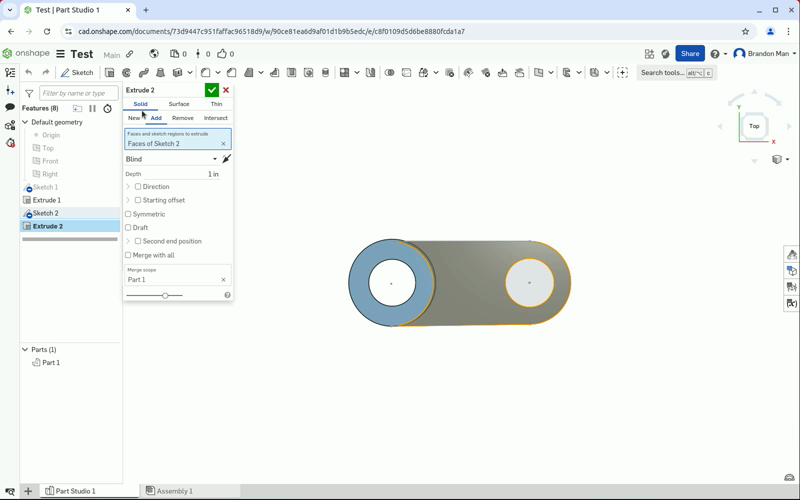
mouse_move(137, 120)
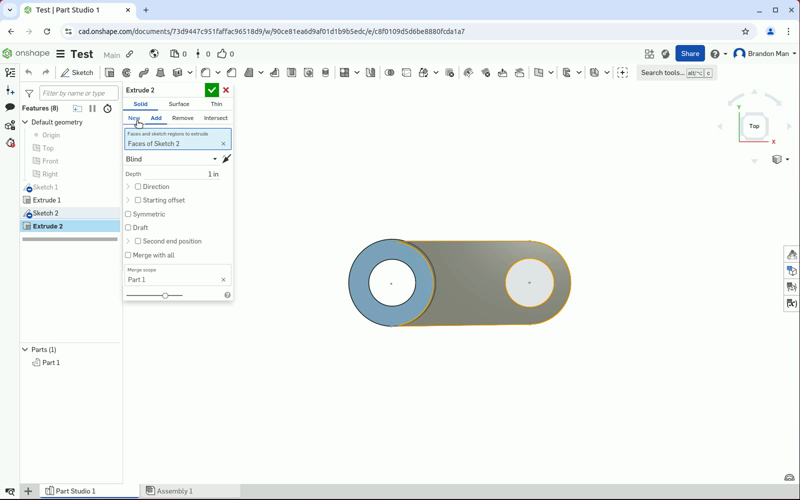
click(137, 120)
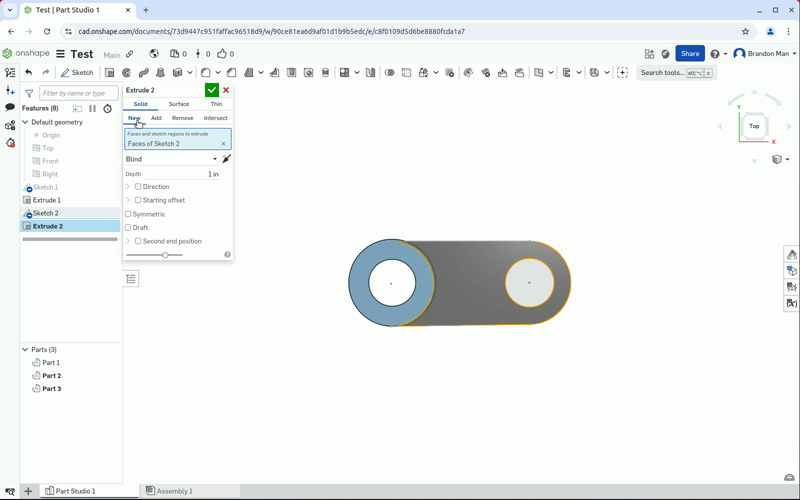
key(tab, 4)
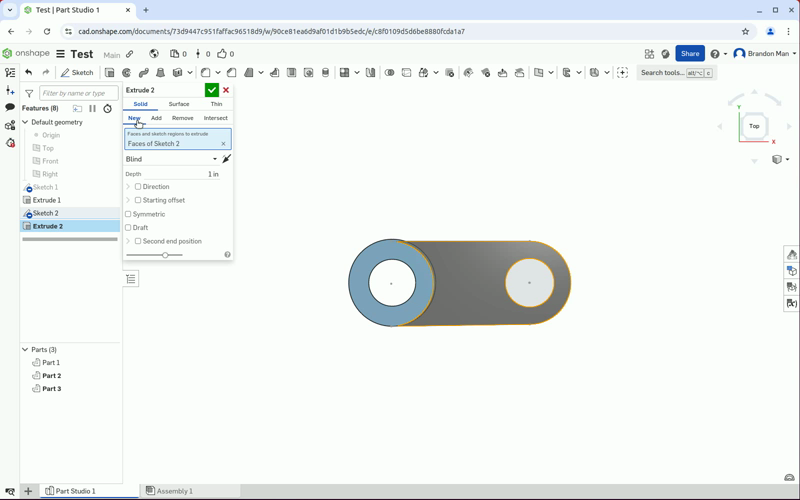
text(7.703)
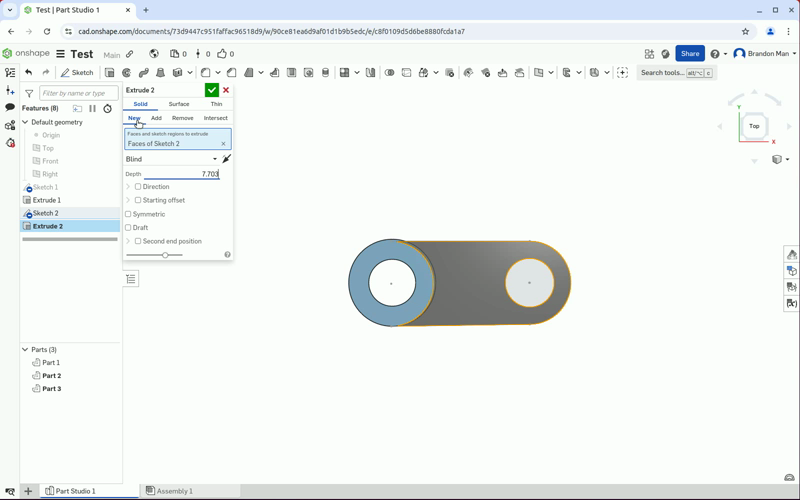
key(enter)
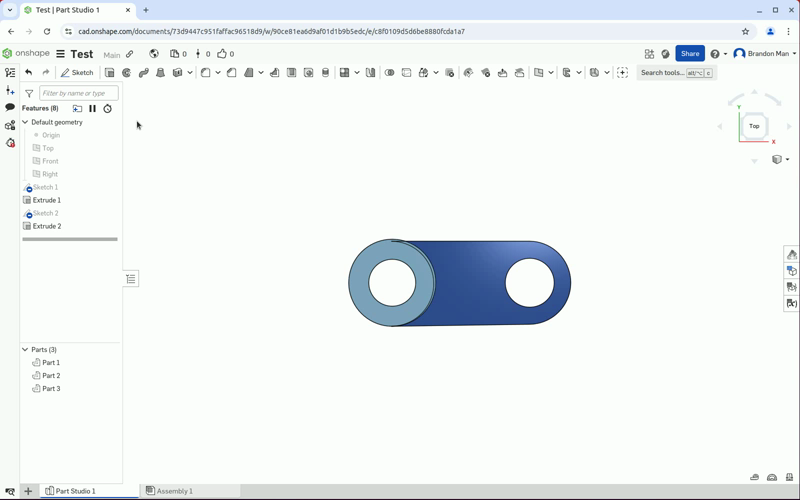
key(shift+h)
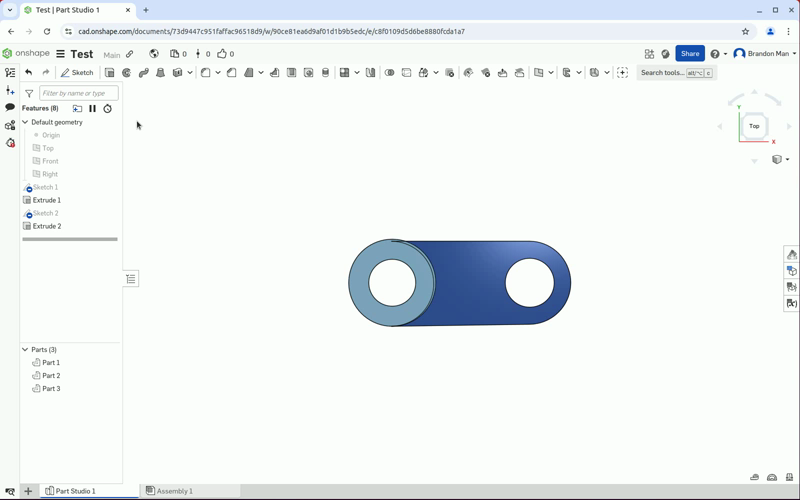
key(shift+h)
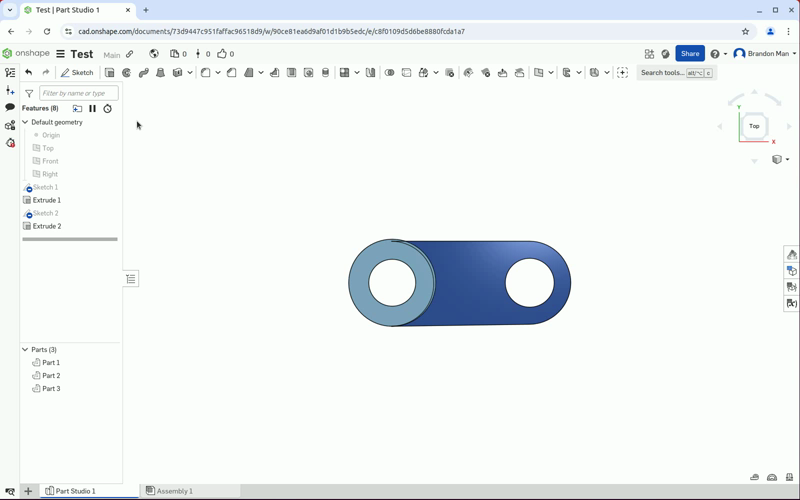
mouse_move(73, 189)
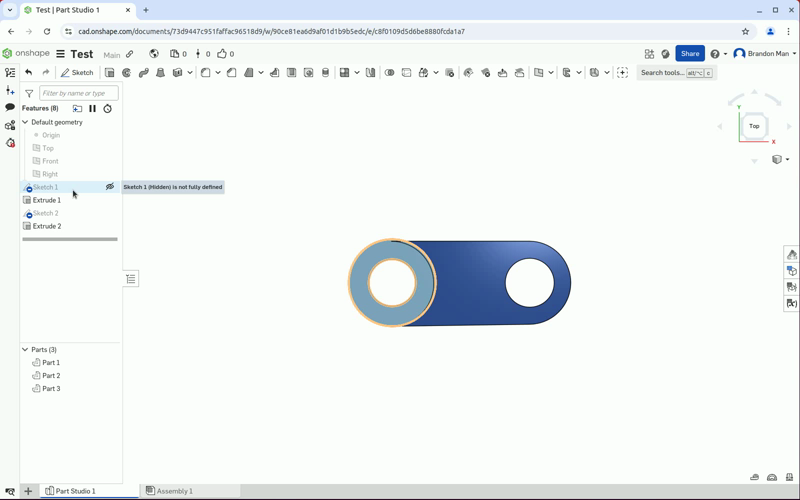
click(73, 189)
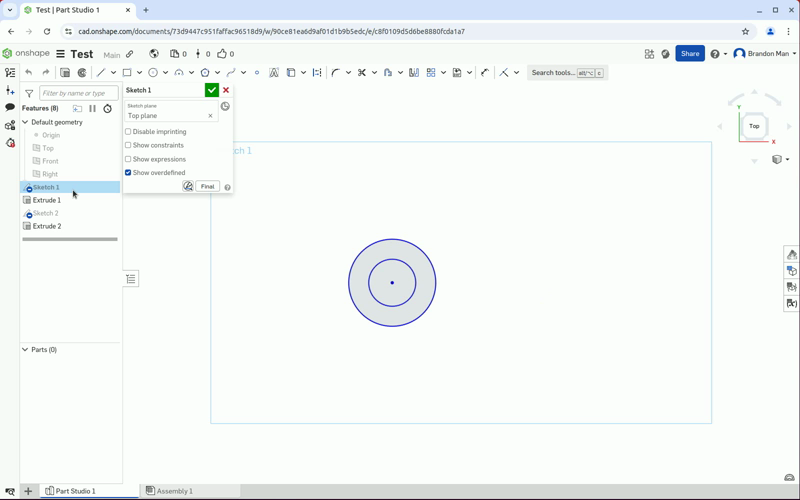
mouse_move(229, 92)
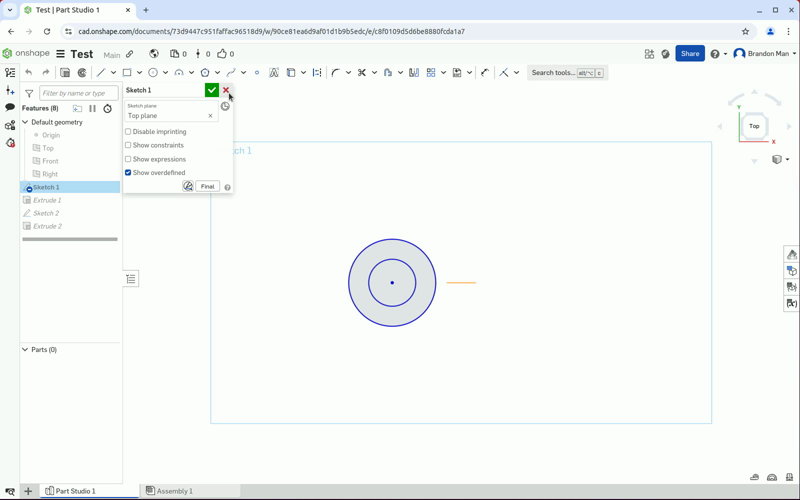
click(229, 92)
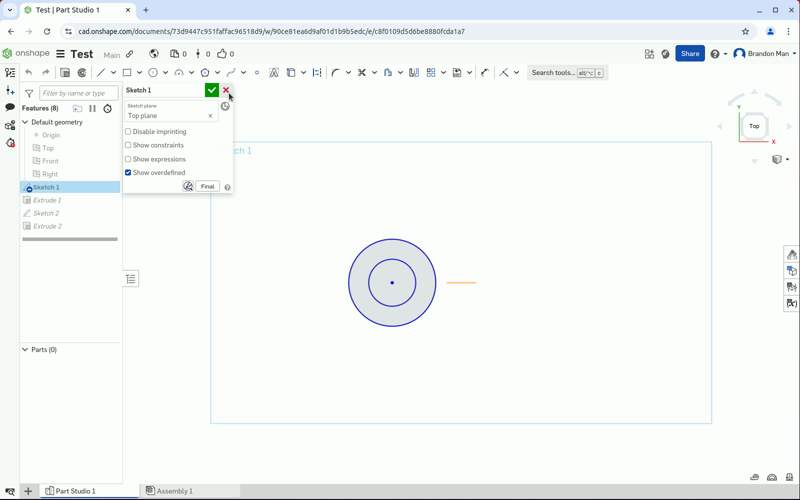
key(shift+s)
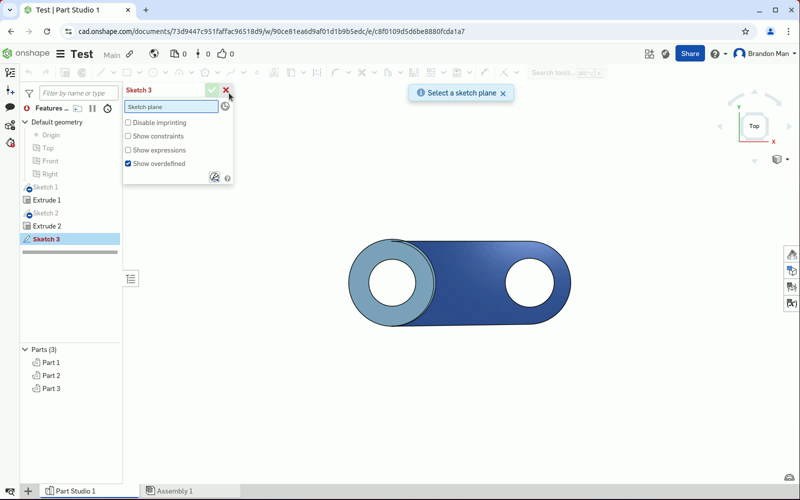
mouse_move(73, 150)
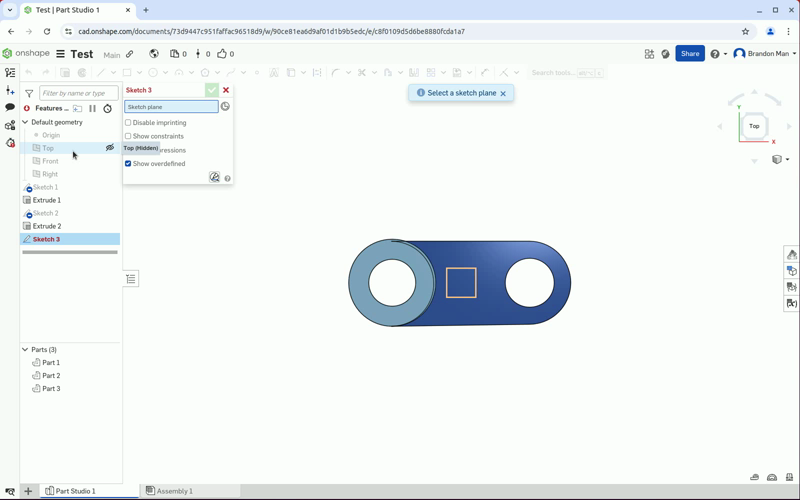
click(73, 150)
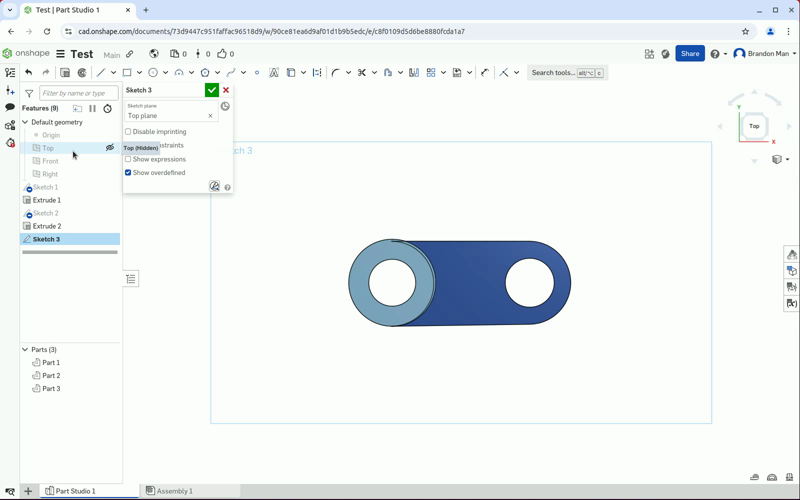
mouse_move(73, 352)
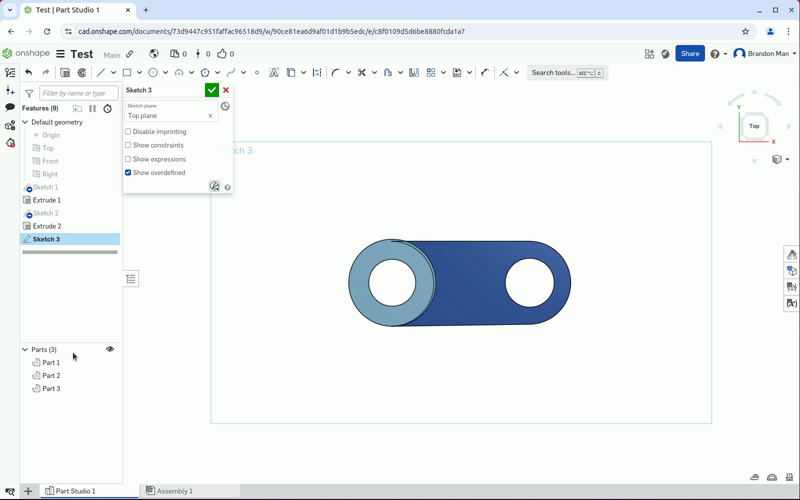
key(y)
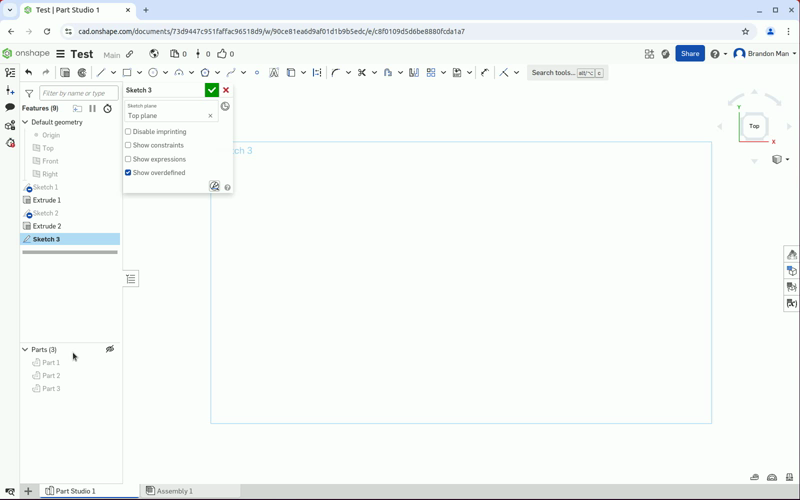
key(c)
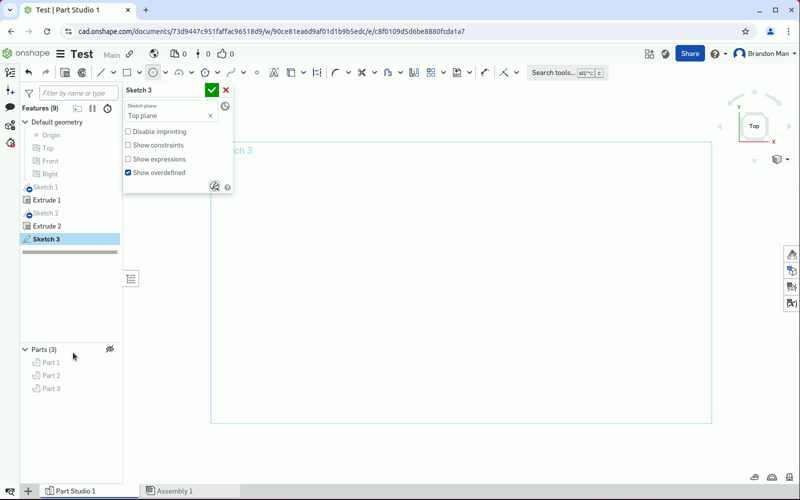
key_down(shift)
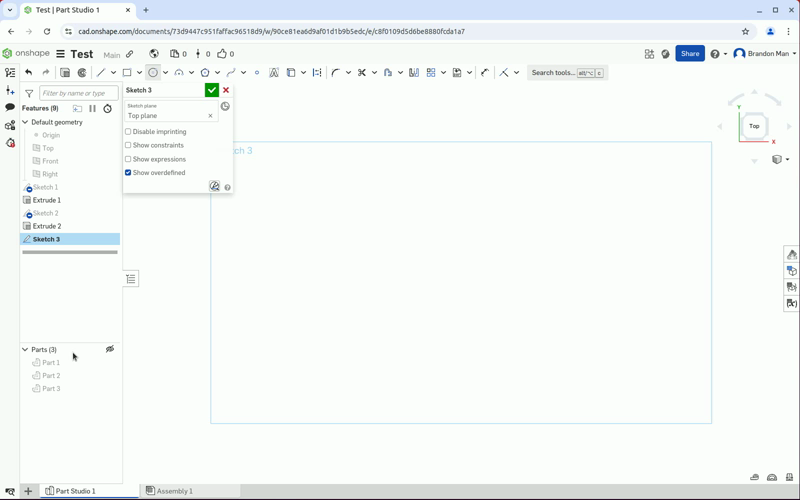
mouse_move(392, 282)
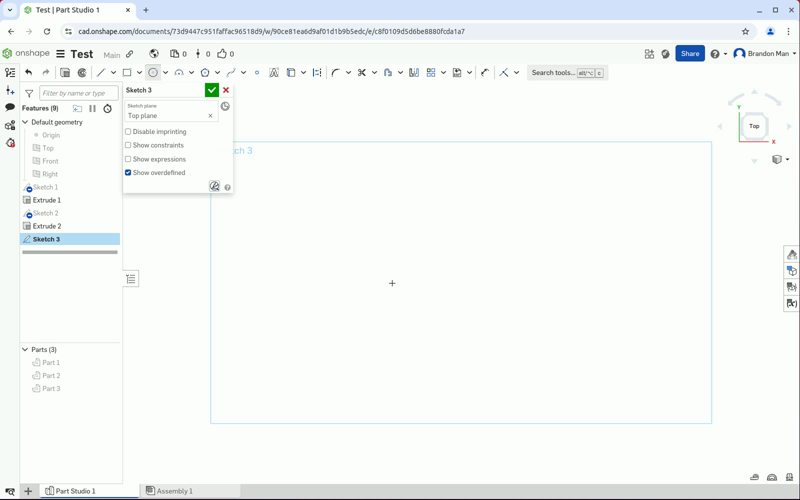
click(392, 282)
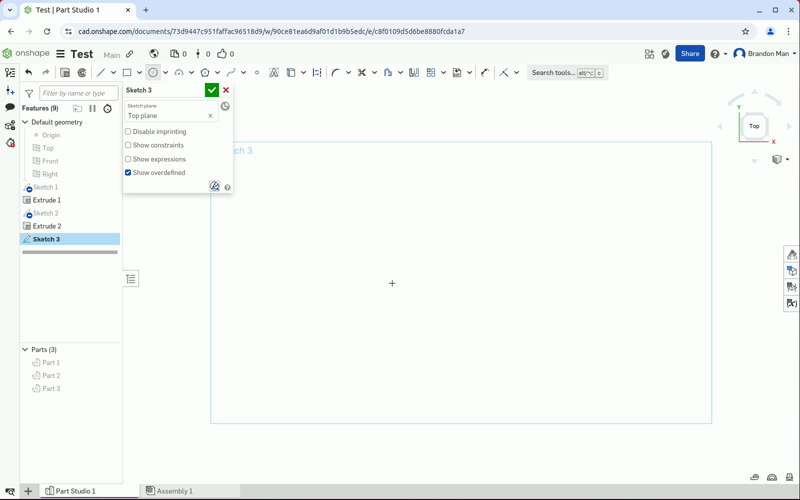
key_up(shift)
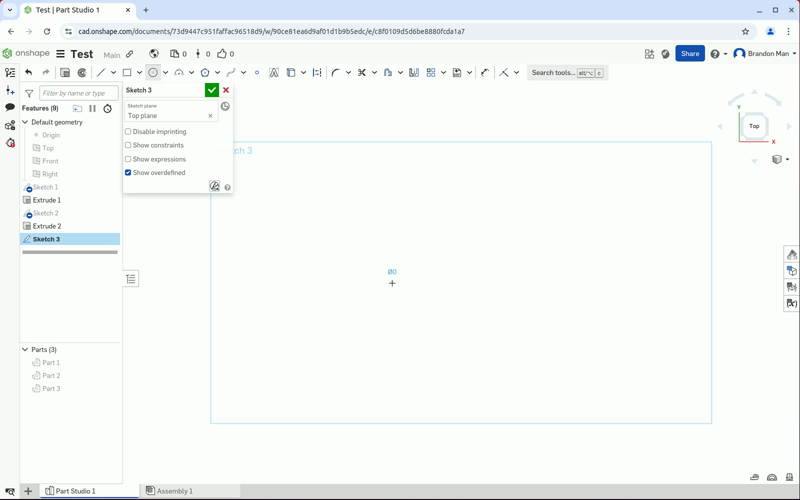
mouse_move(435, 282)
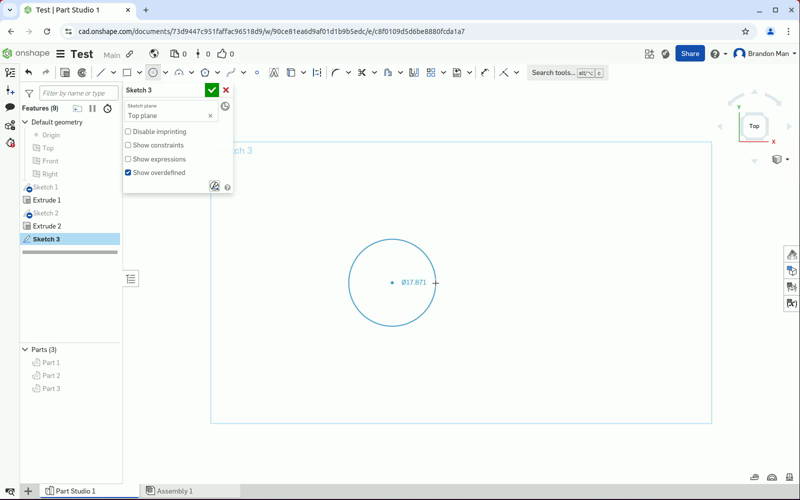
click(435, 282)
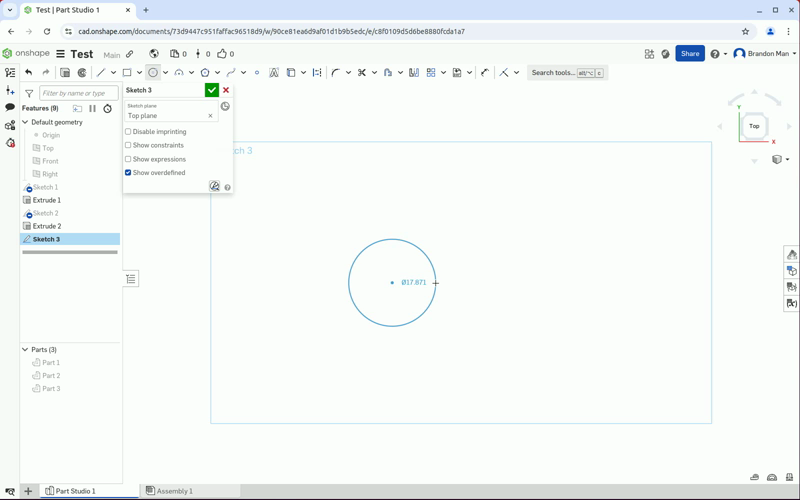
key(esc)
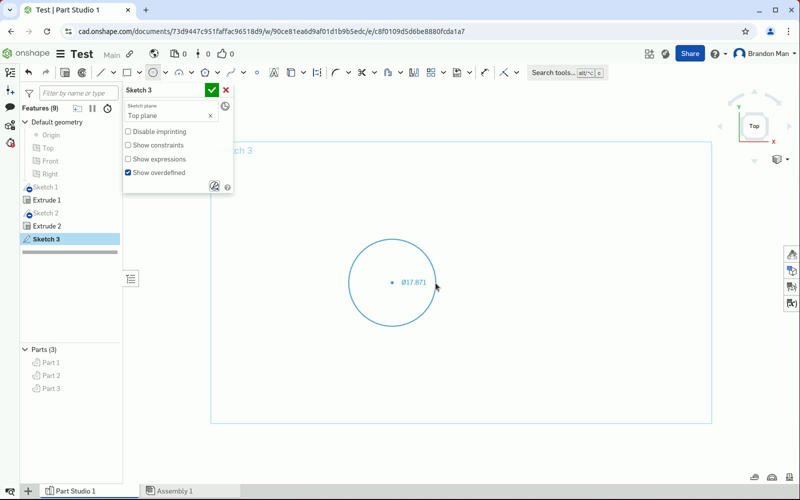
key(c)
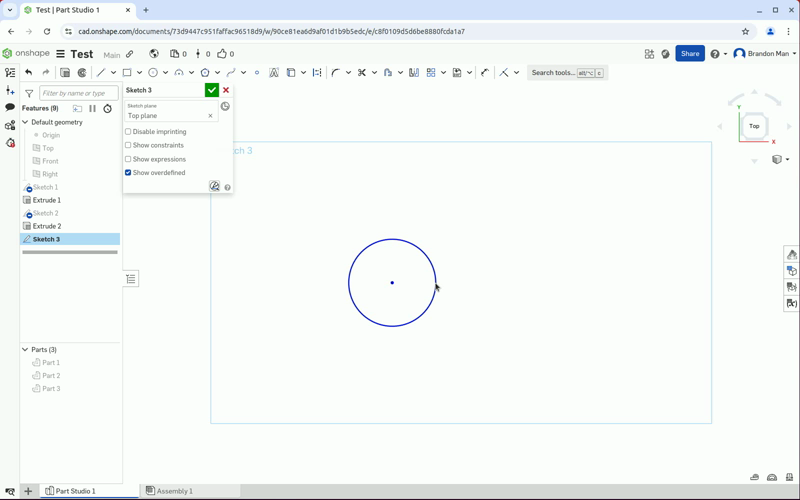
key_down(shift)
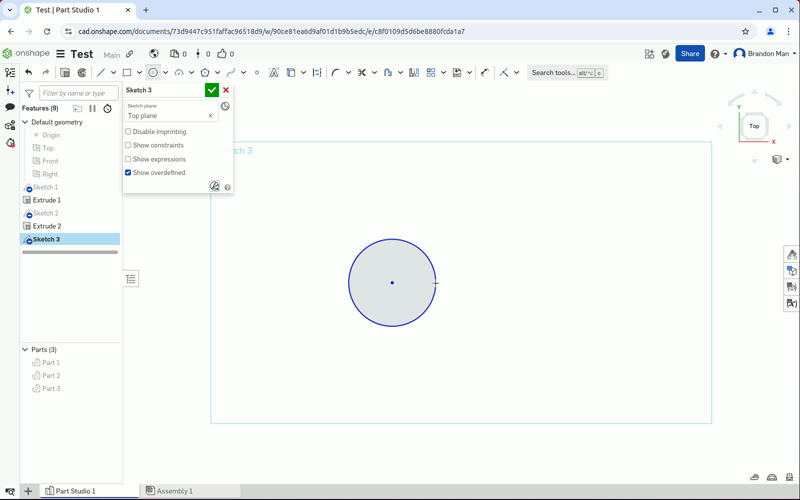
mouse_move(392, 282)
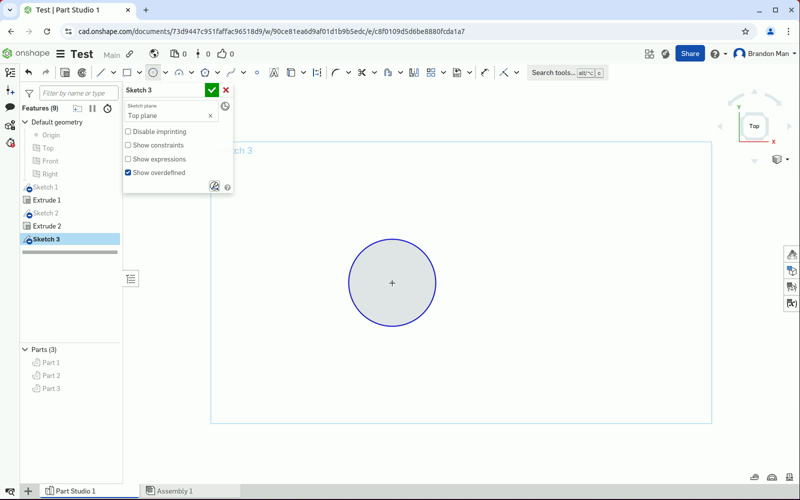
click(392, 282)
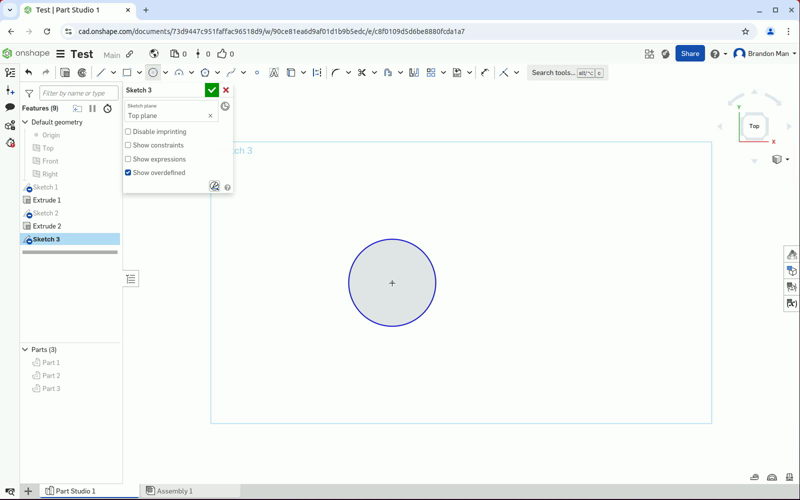
key_up(shift)
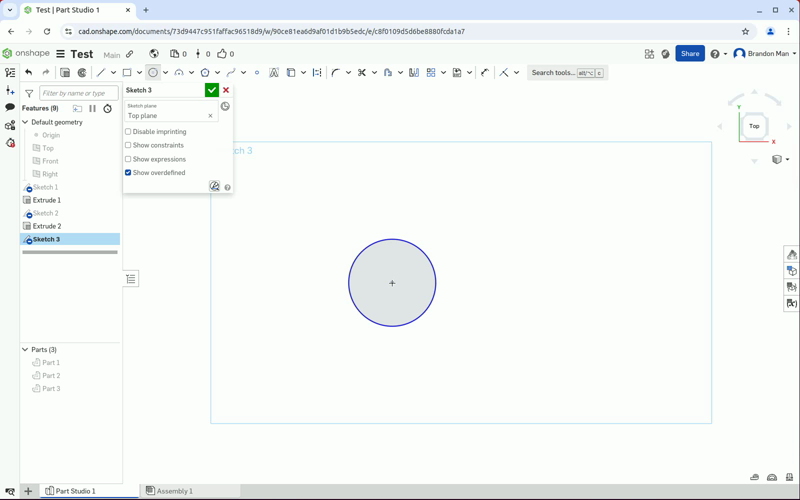
mouse_move(415, 282)
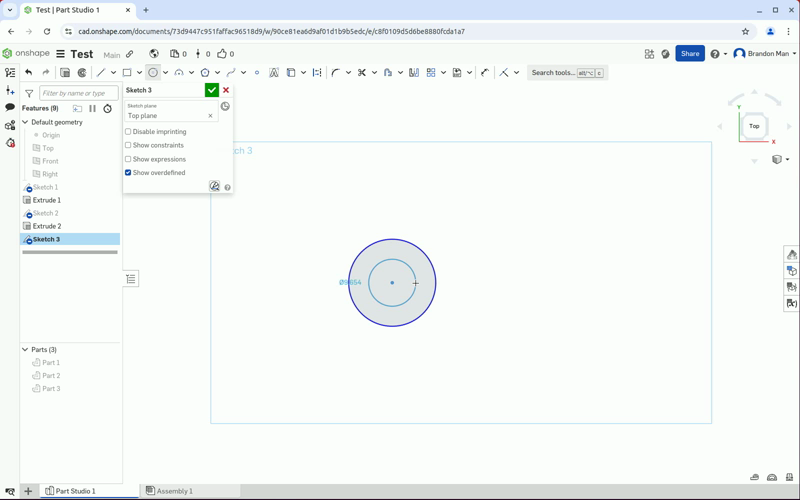
click(415, 282)
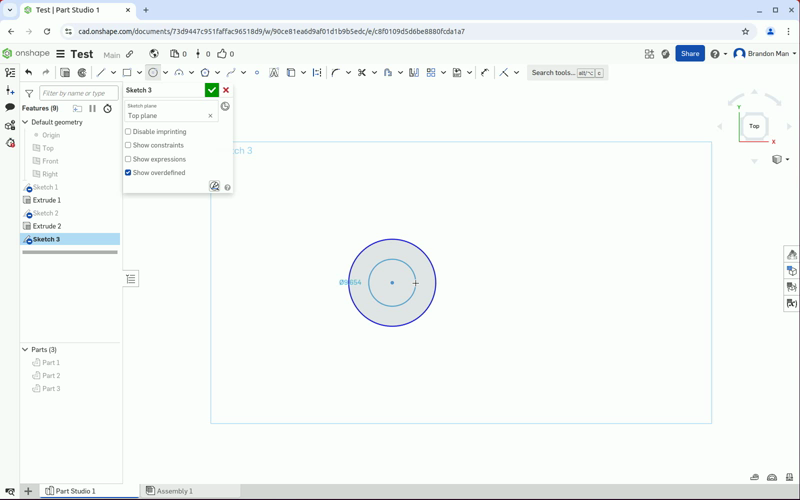
key(esc)
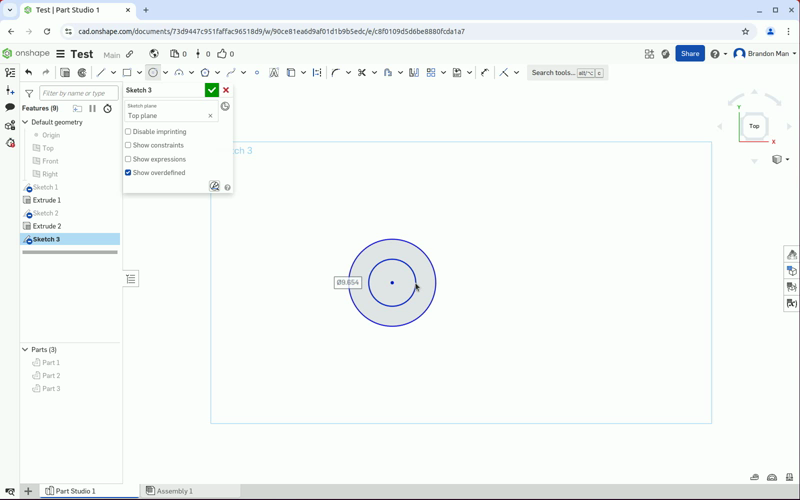
mouse_move(427, 284)
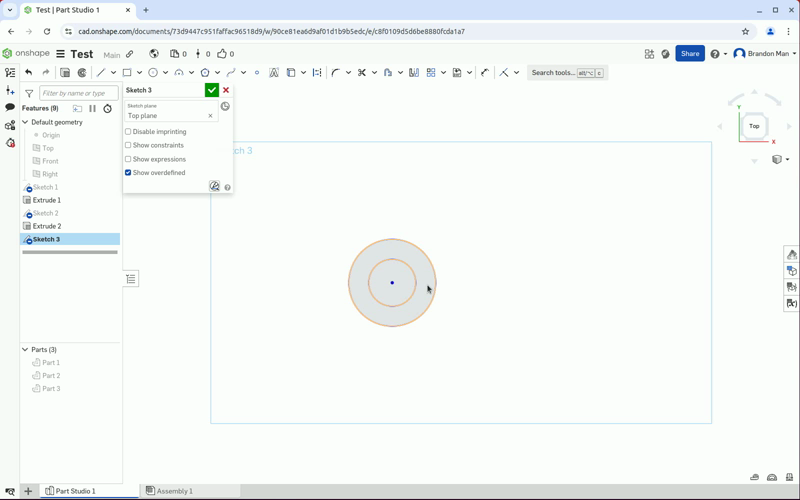
click(427, 284)
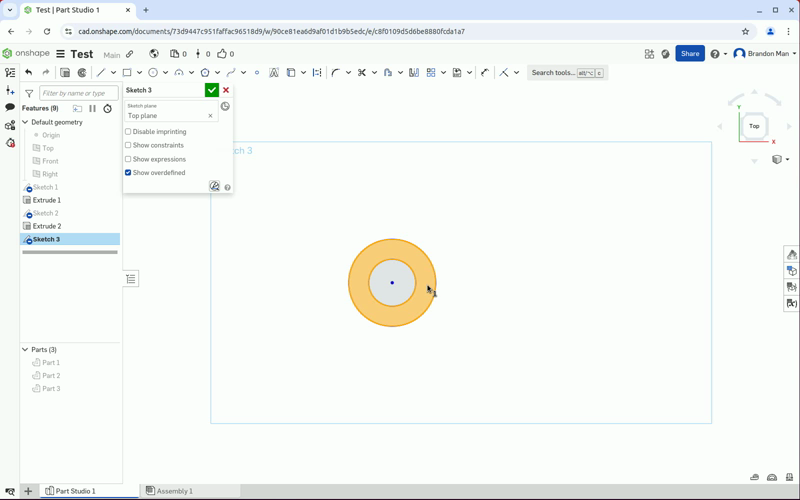
mouse_move(73, 352)
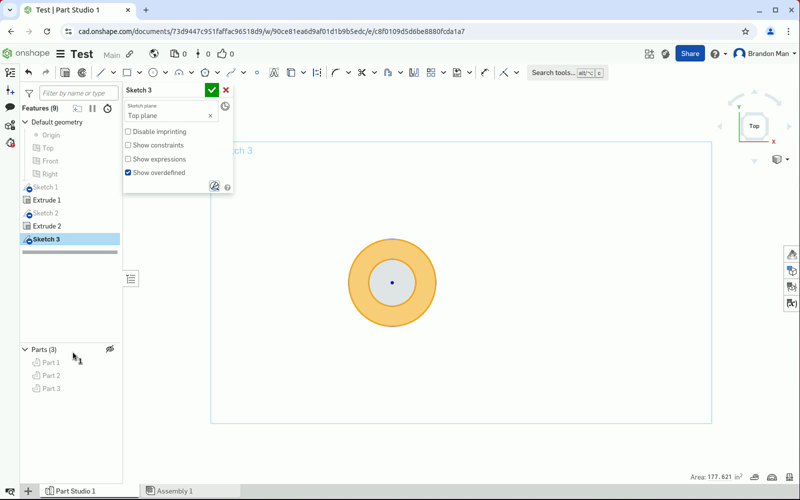
key(shift+y)
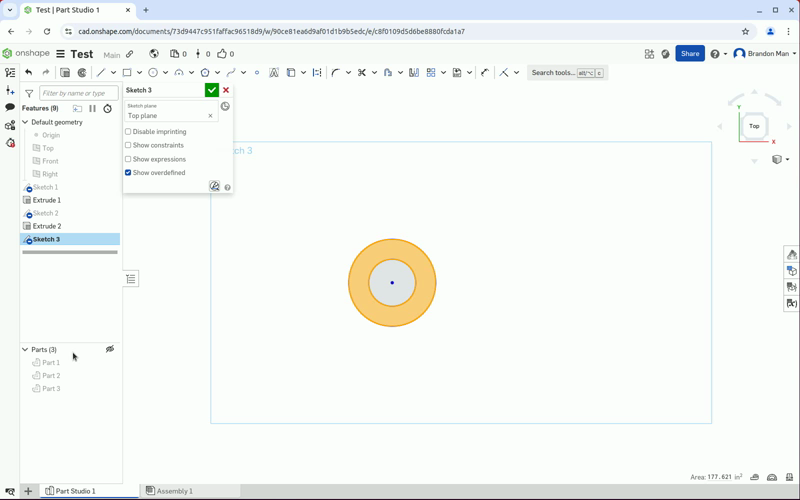
key(shift+e)
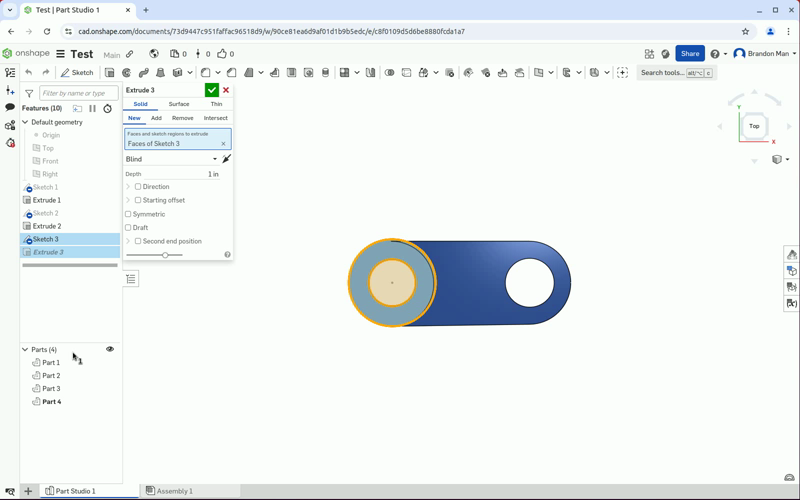
mouse_move(143, 106)
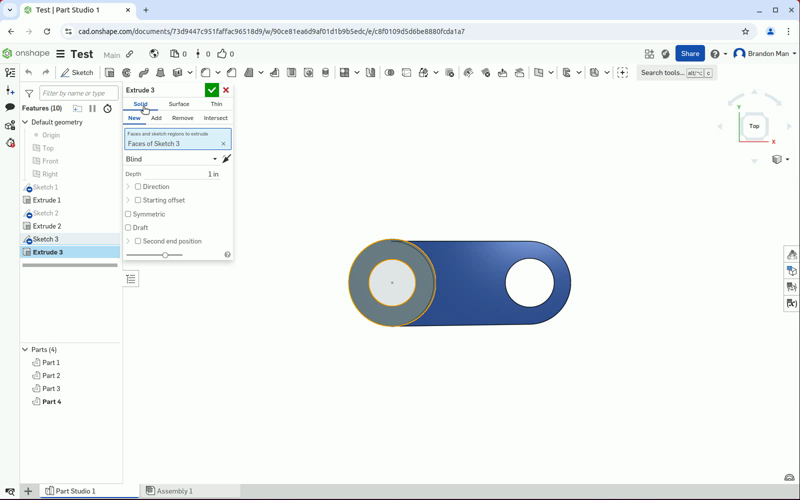
click(143, 106)
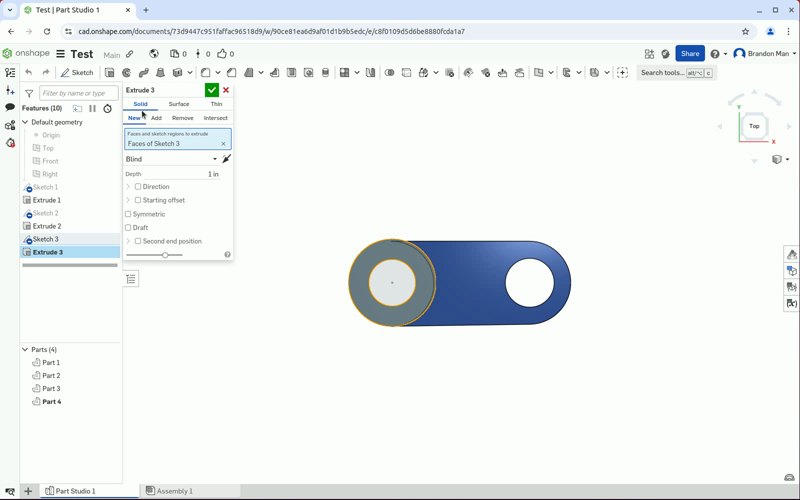
mouse_move(137, 120)
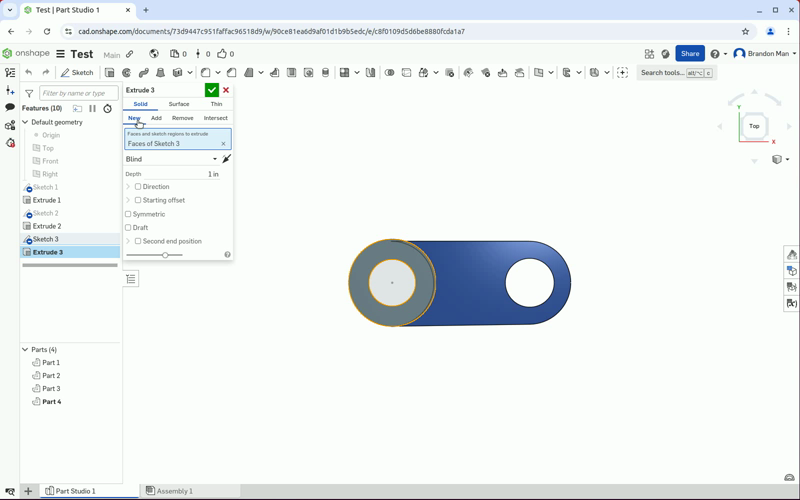
click(137, 120)
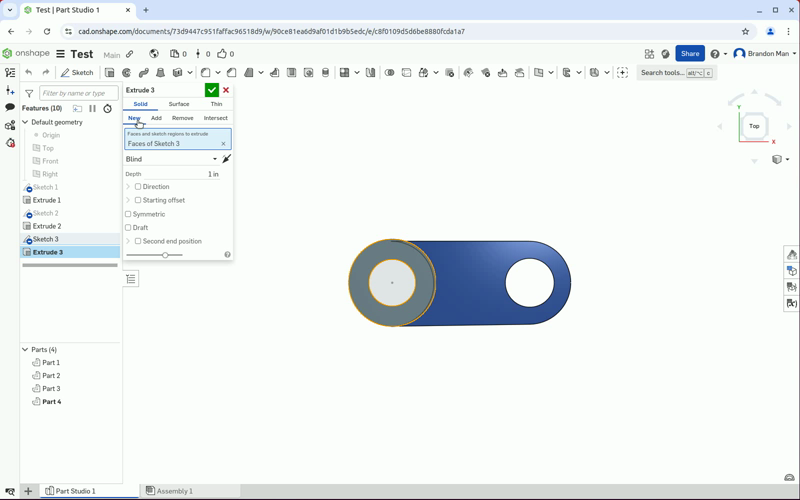
key(tab, 4)
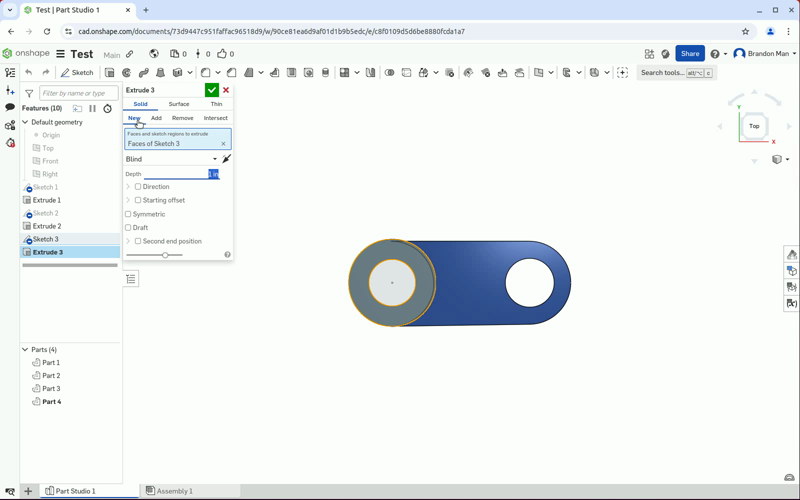
text(15.165)
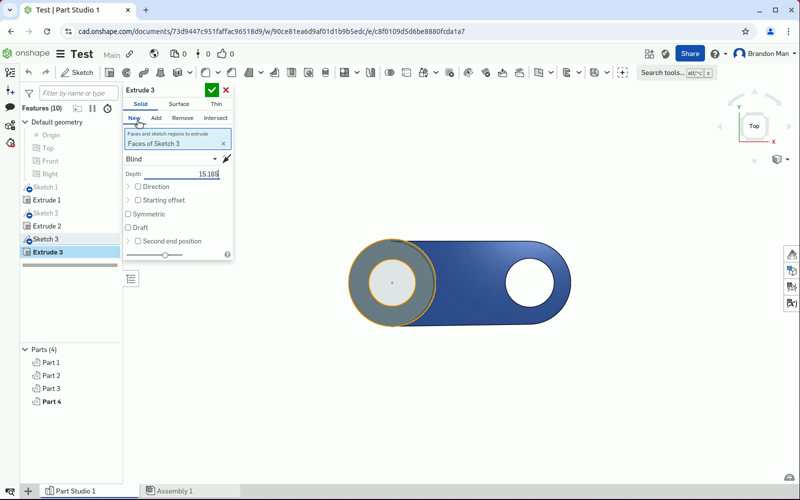
key(enter)
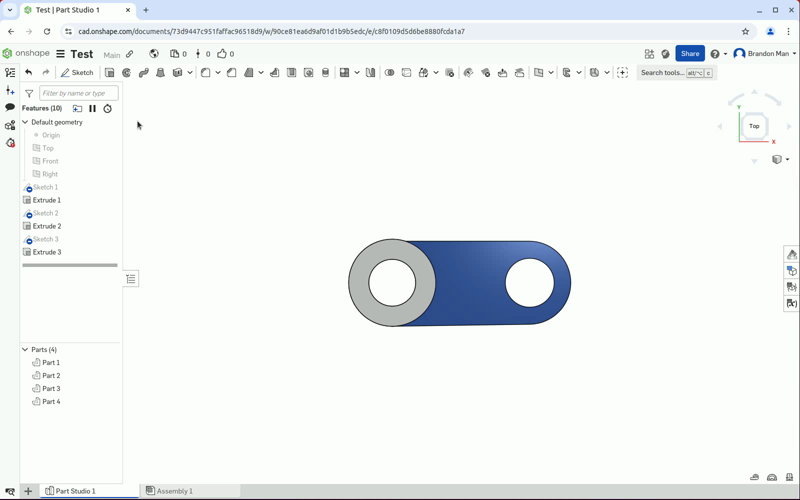
key(shift+h)
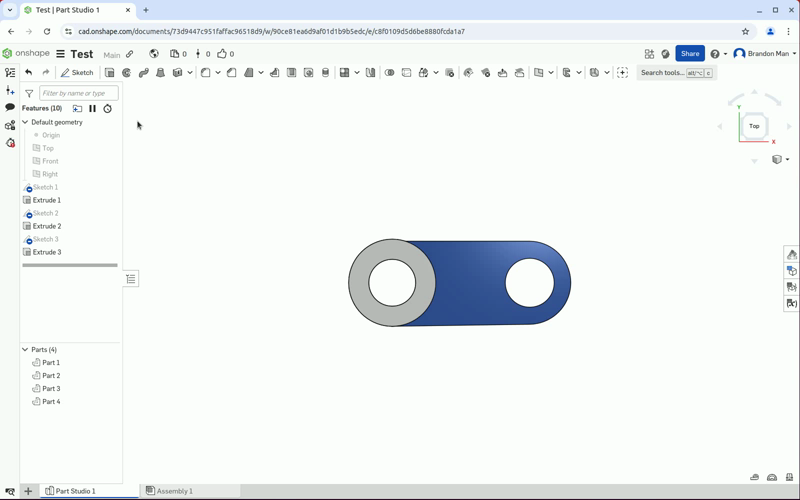
key(shift+h)
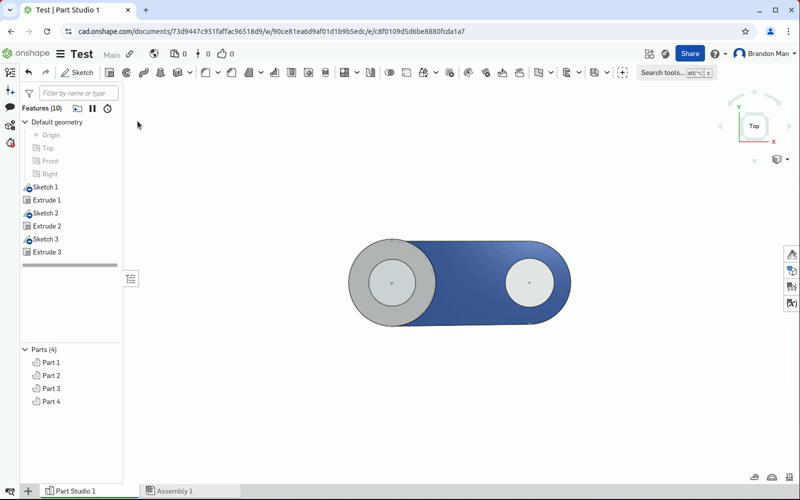
key(shift+7)
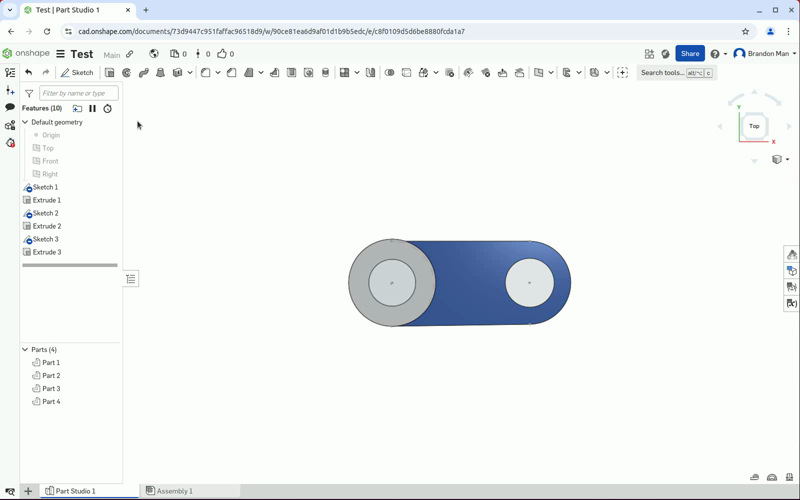
key(up, 3)
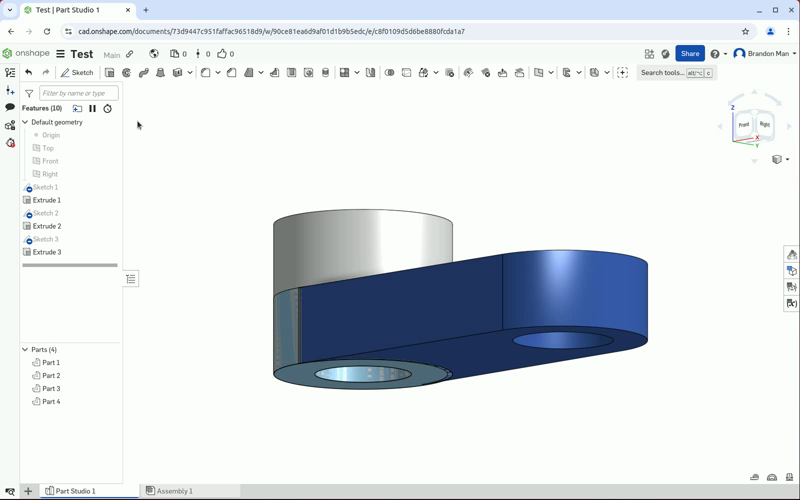
key(left, 3)
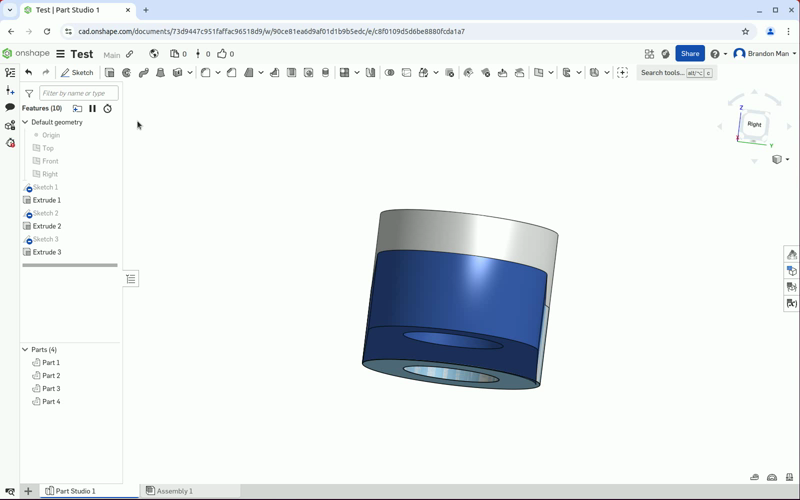
key(right, 3)
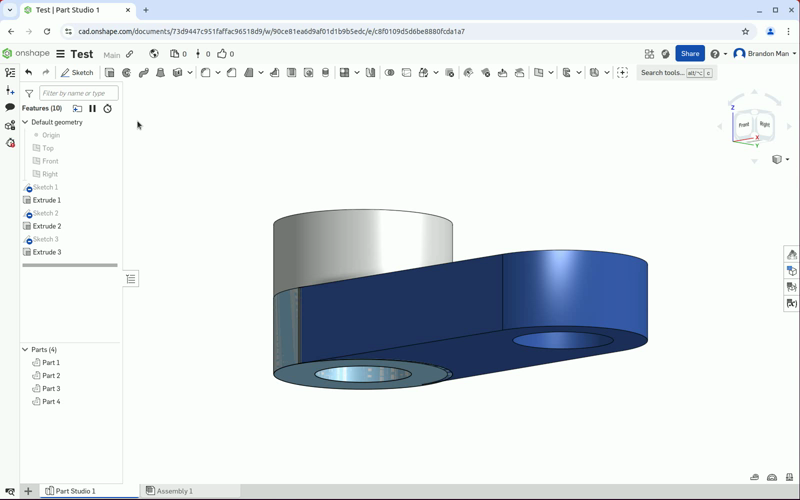
key(down, 3)
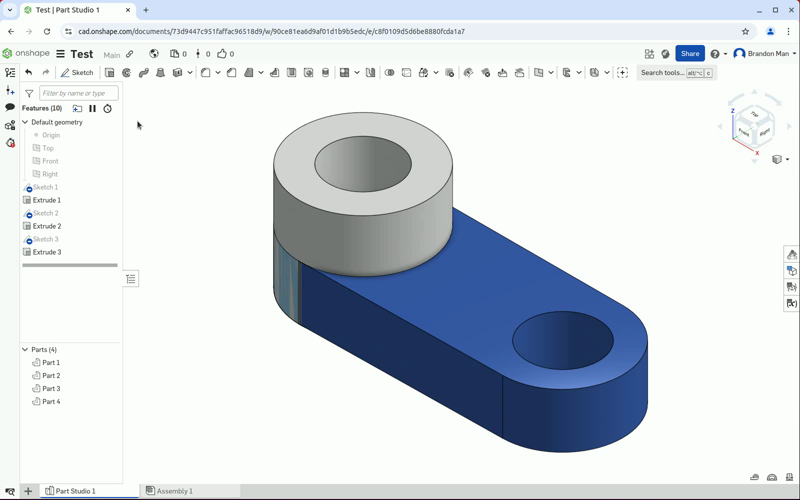
mouse_move(73, 189)
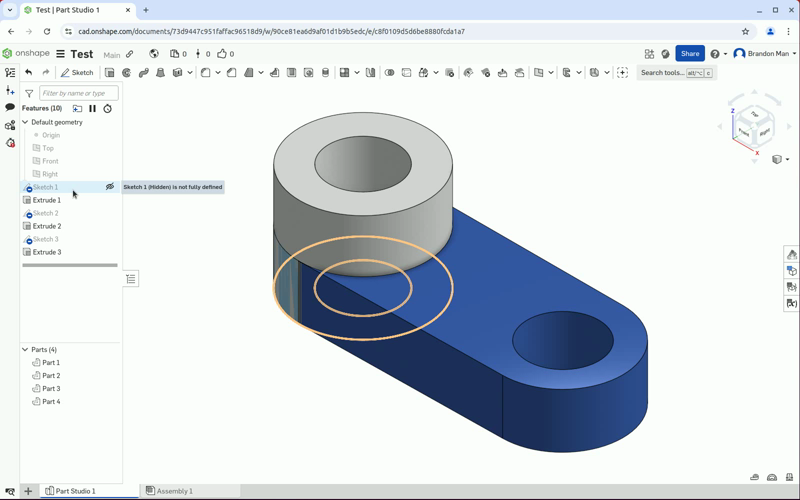
click(73, 189)